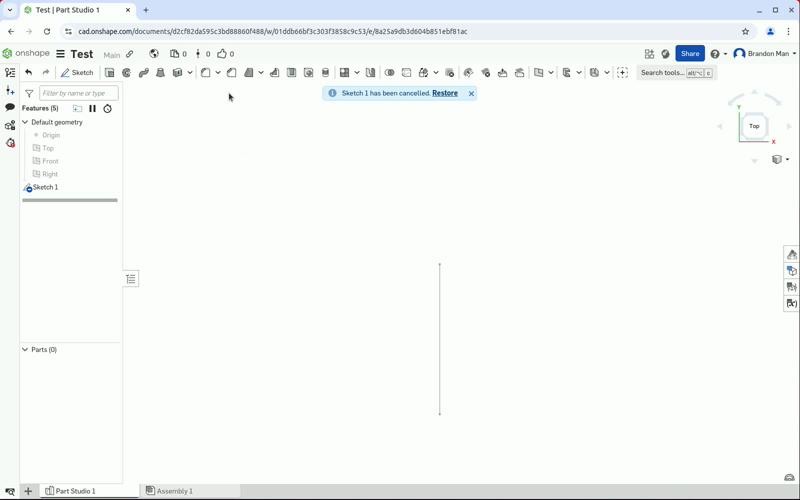
key(shift+h)
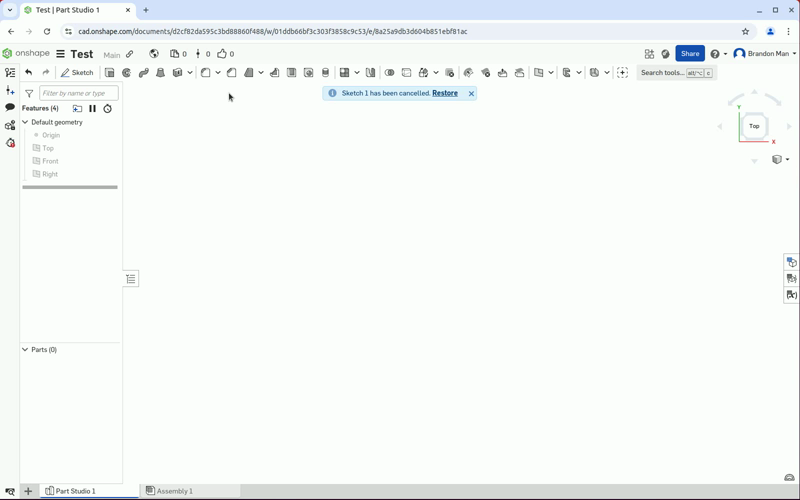
mouse_move(73, 352)
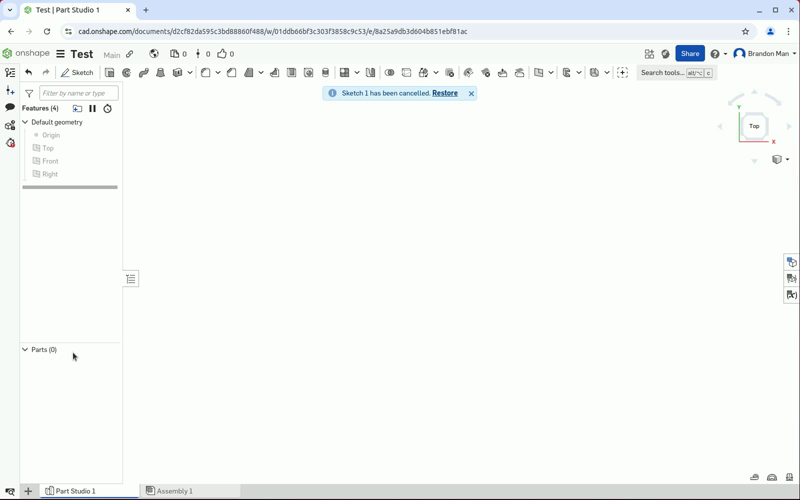
key(y)
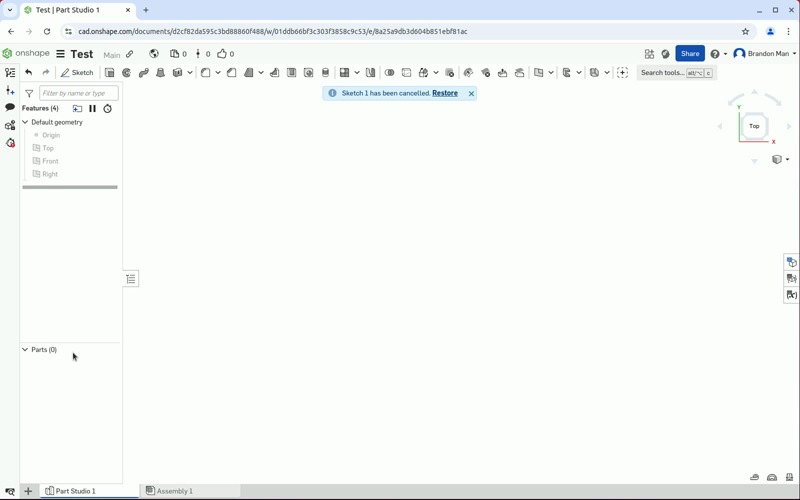
key(shift+p)
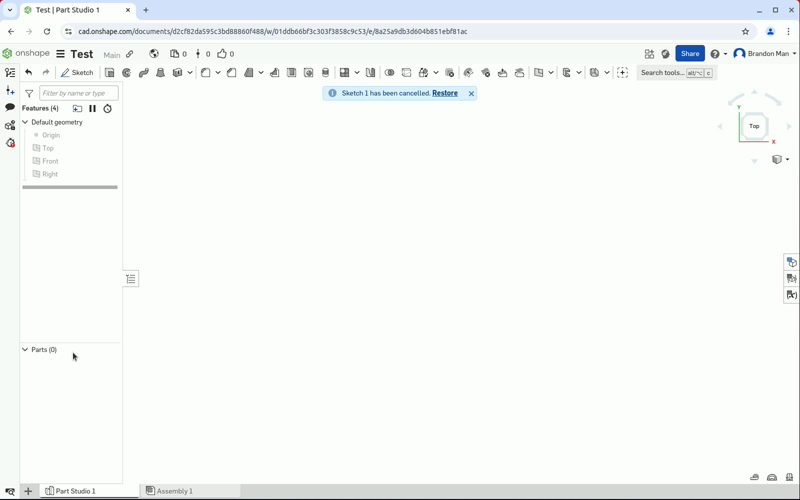
key(space)
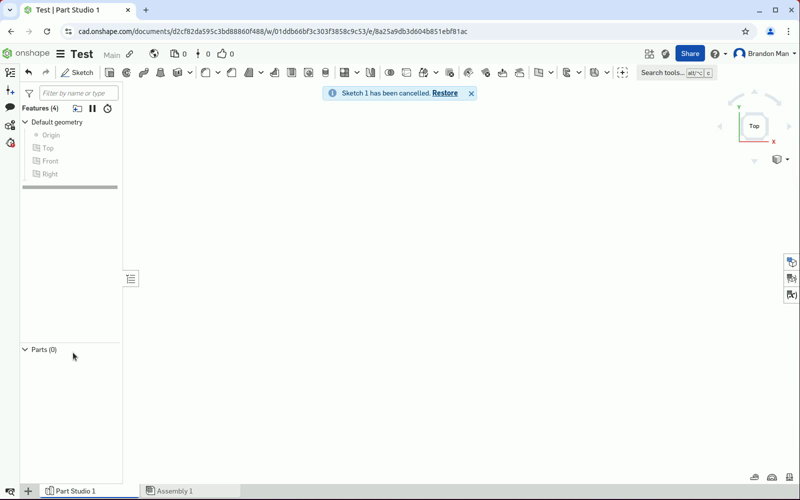
key_down(shift)
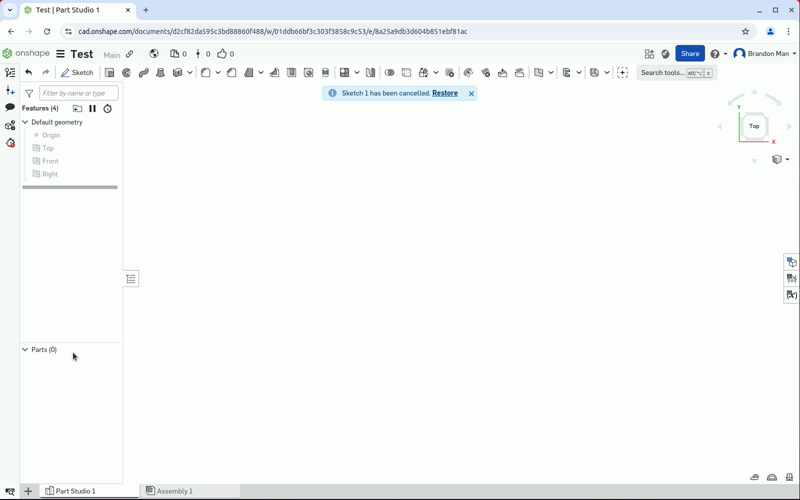
key(up)
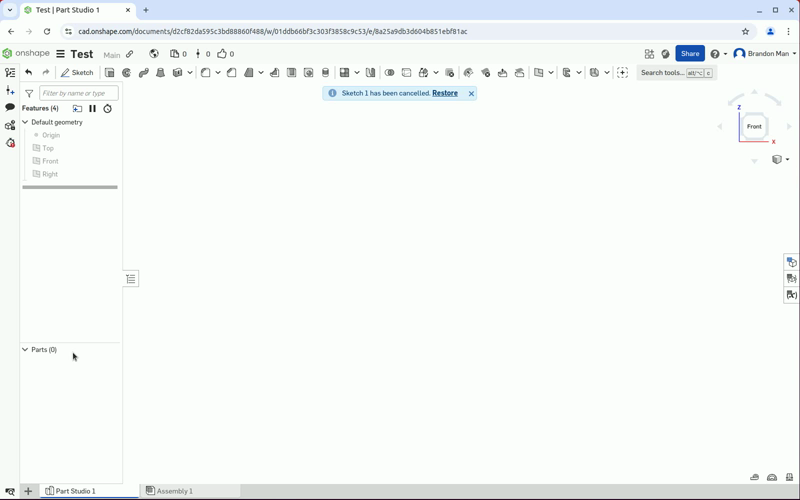
key_up(shift)
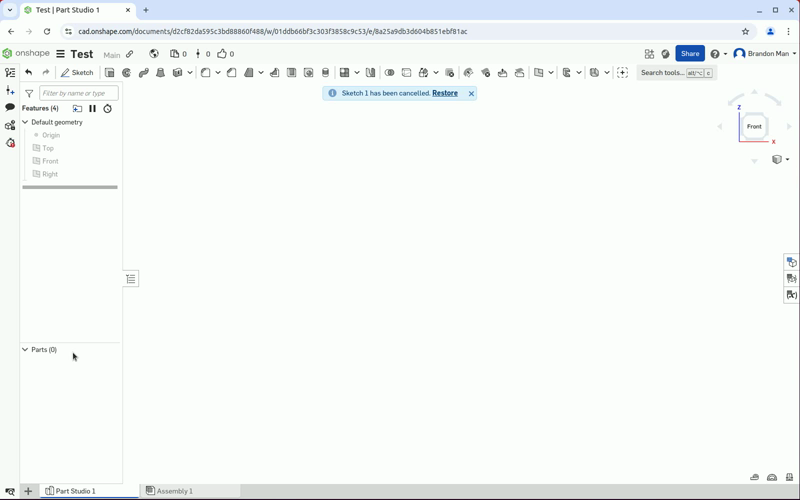
mouse_move(73, 352)
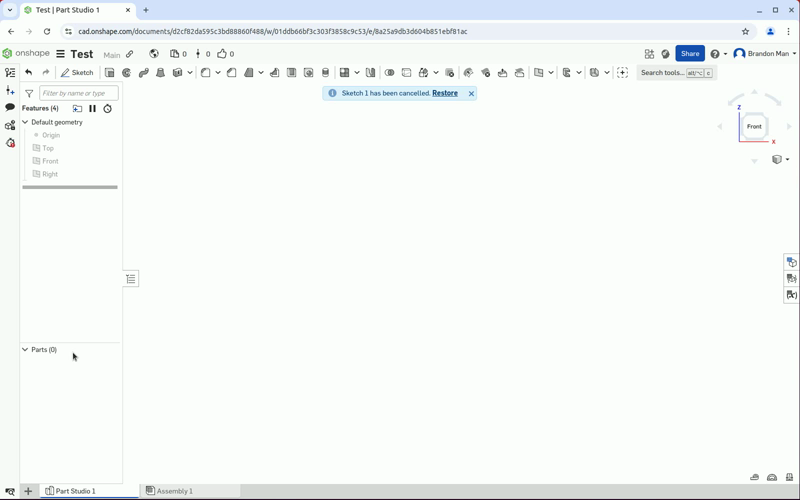
key(shift+y)
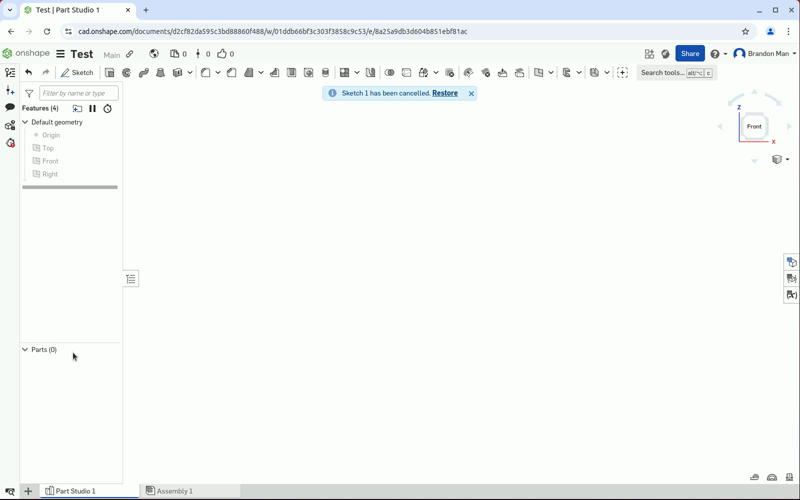
key(shift+s)
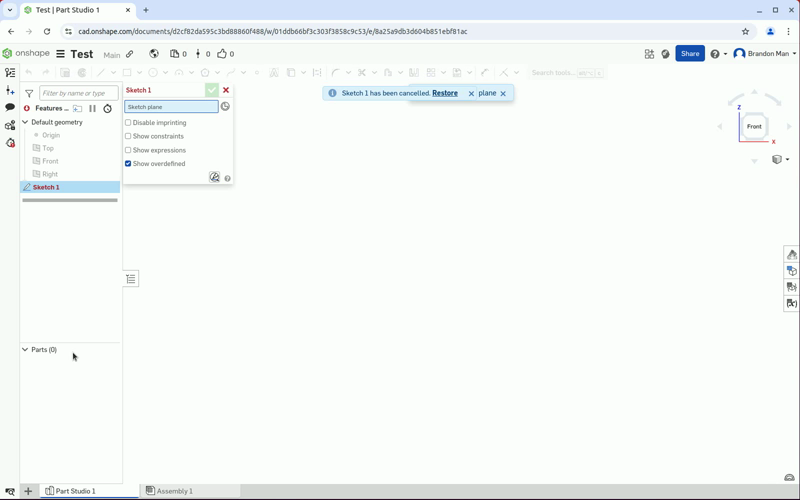
mouse_move(73, 163)
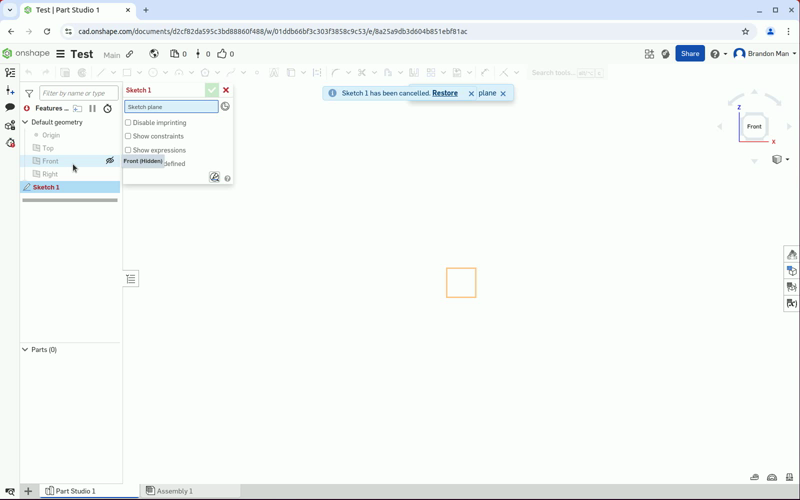
click(73, 163)
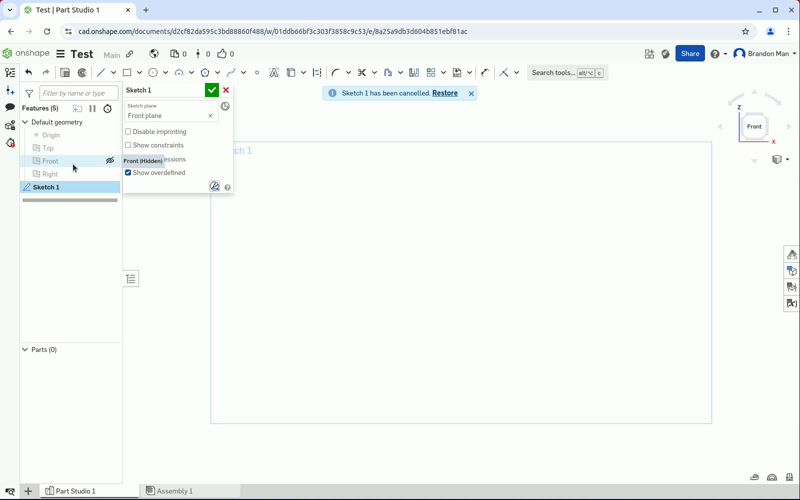
mouse_move(73, 352)
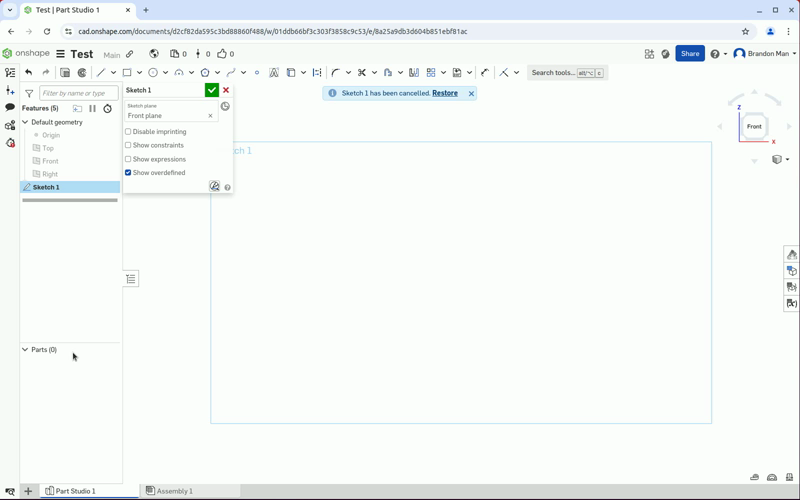
key(y)
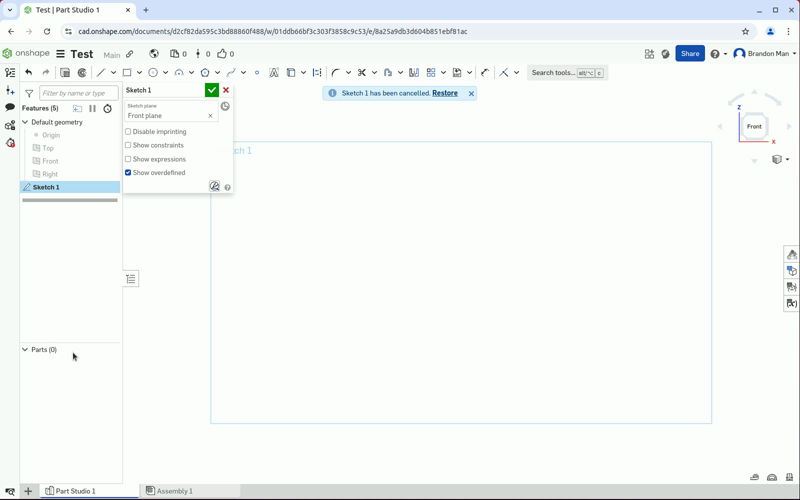
key(c)
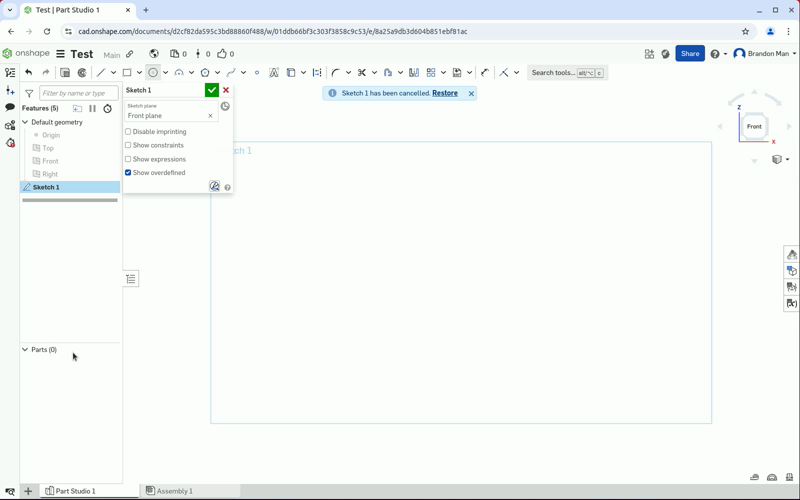
key_down(shift)
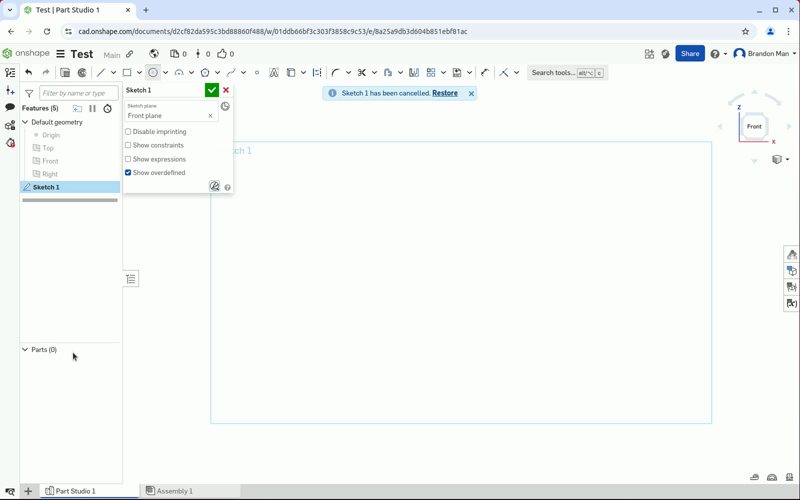
mouse_move(461, 282)
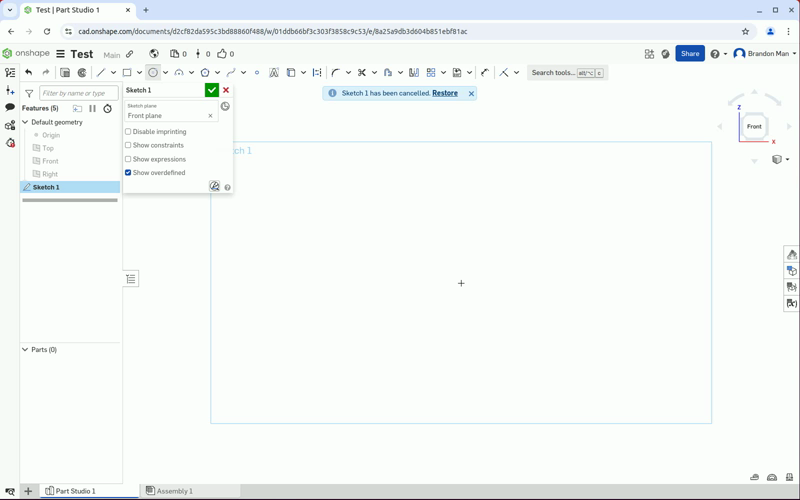
click(461, 282)
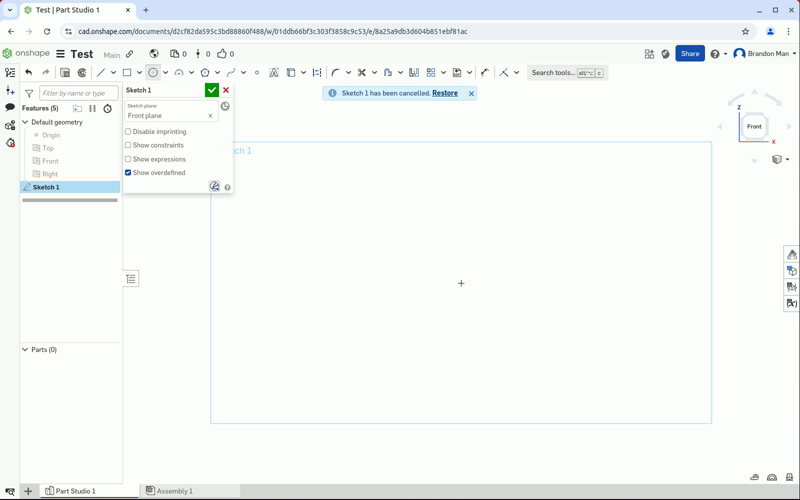
key_up(shift)
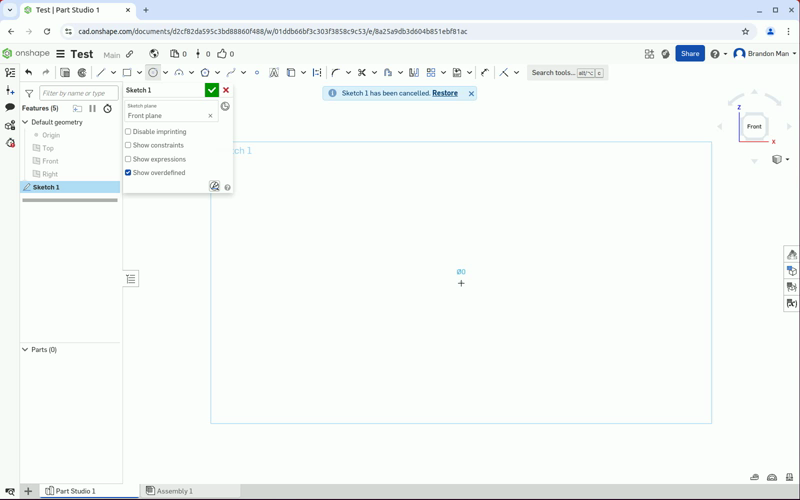
mouse_move(574, 282)
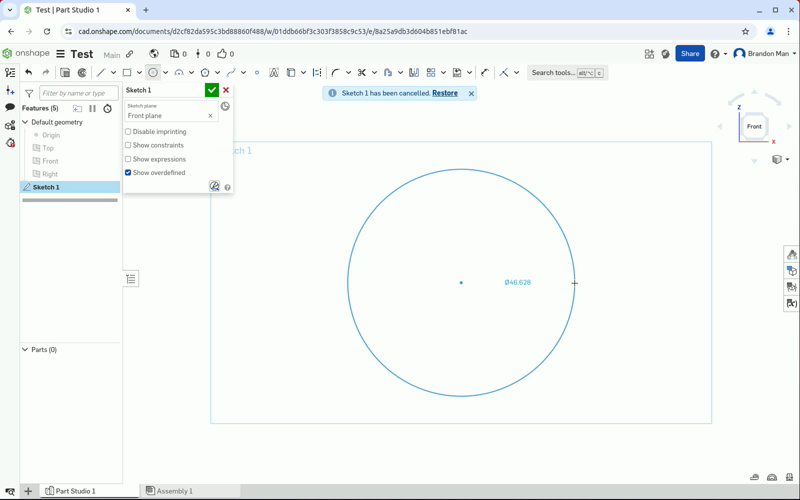
click(574, 282)
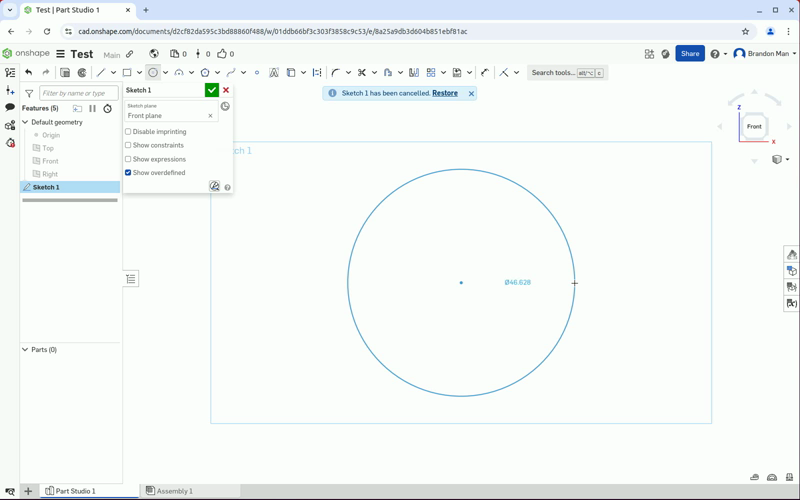
key(esc)
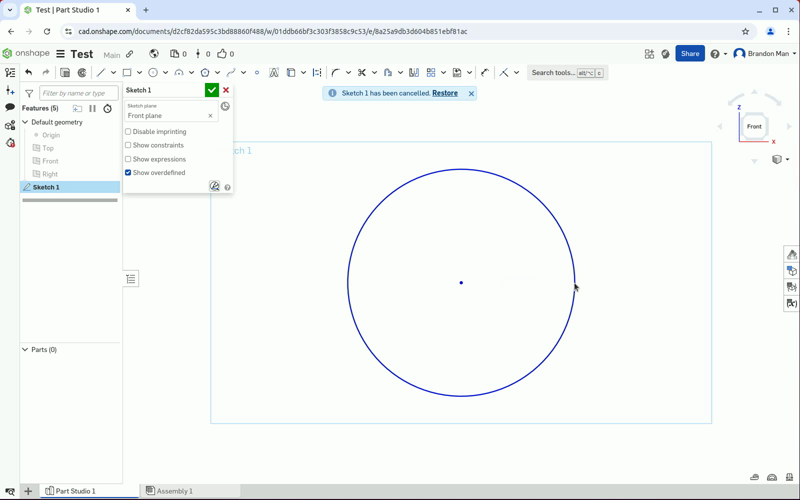
mouse_move(407, 337)
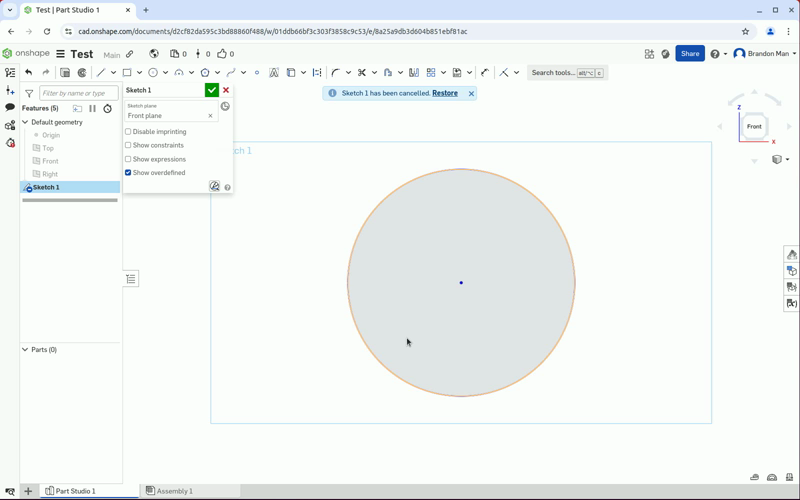
click(407, 337)
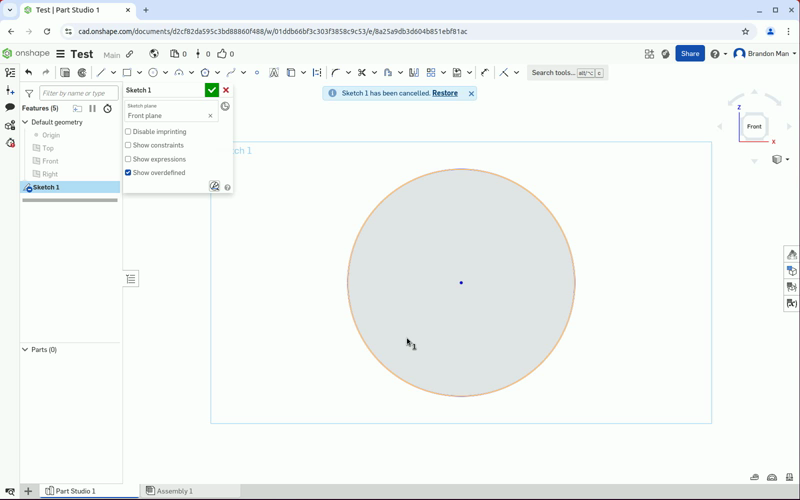
mouse_move(73, 352)
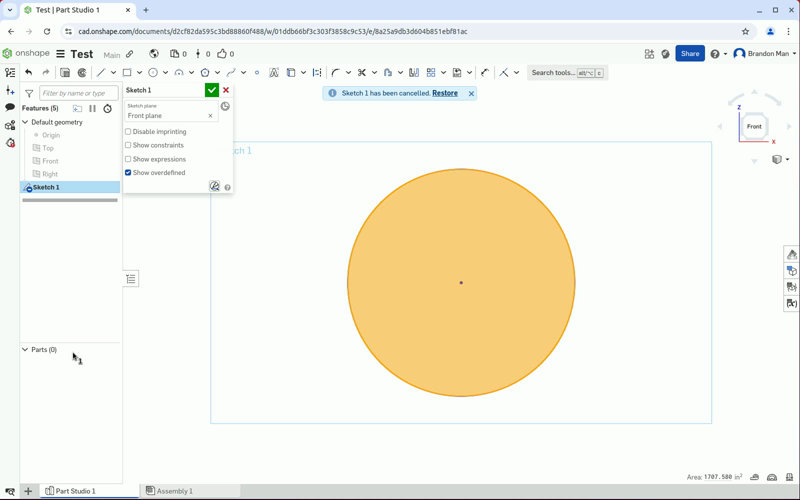
key(shift+y)
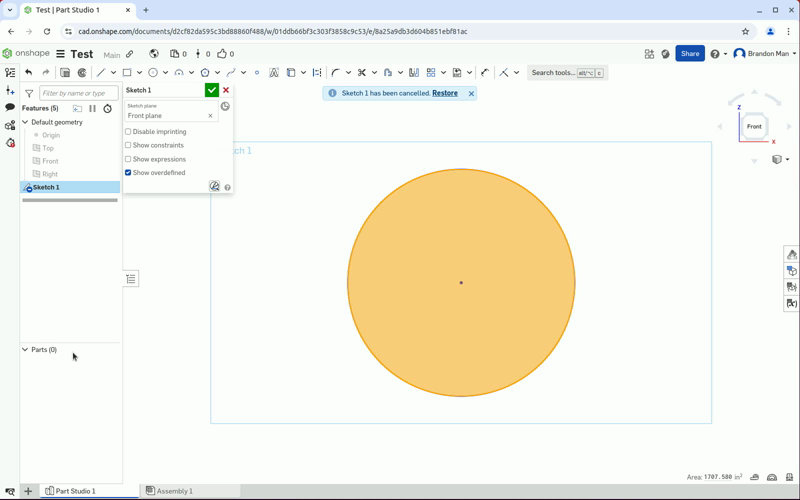
key(shift+e)
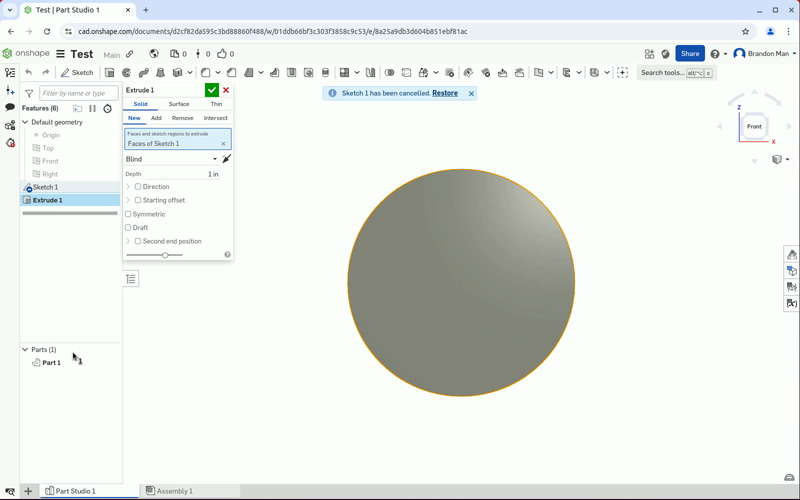
mouse_move(143, 106)
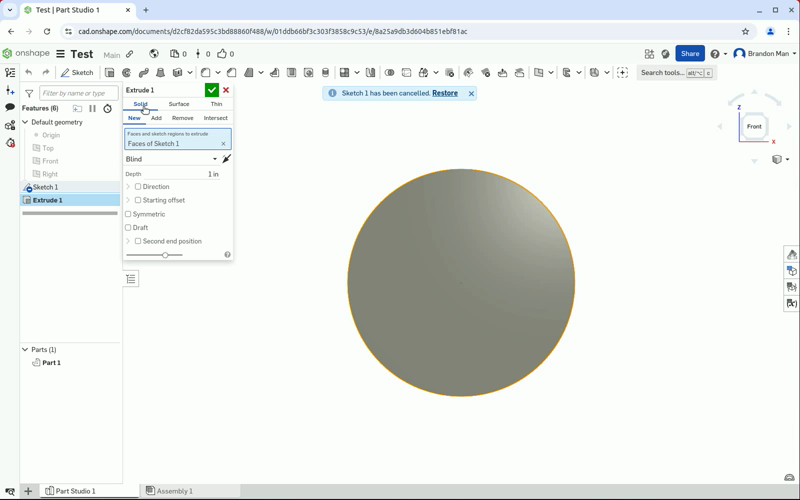
click(143, 106)
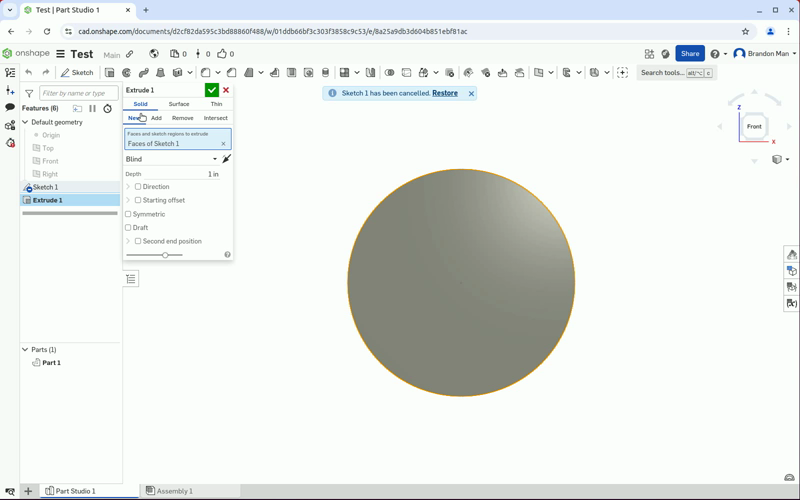
mouse_move(137, 120)
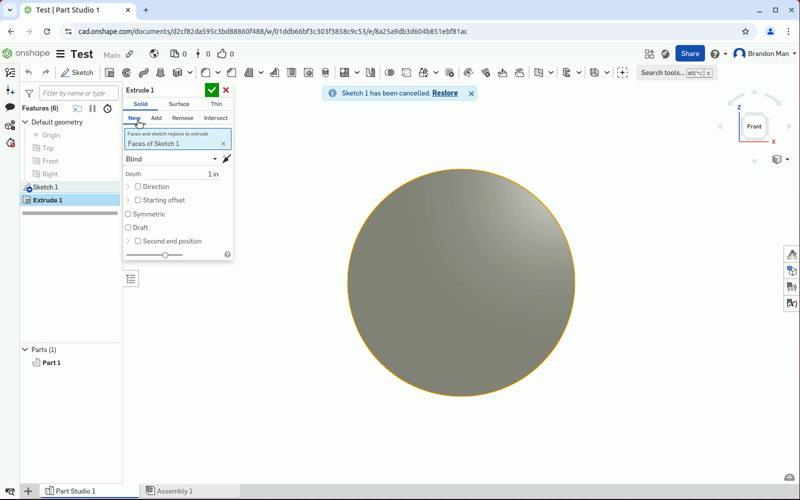
click(137, 120)
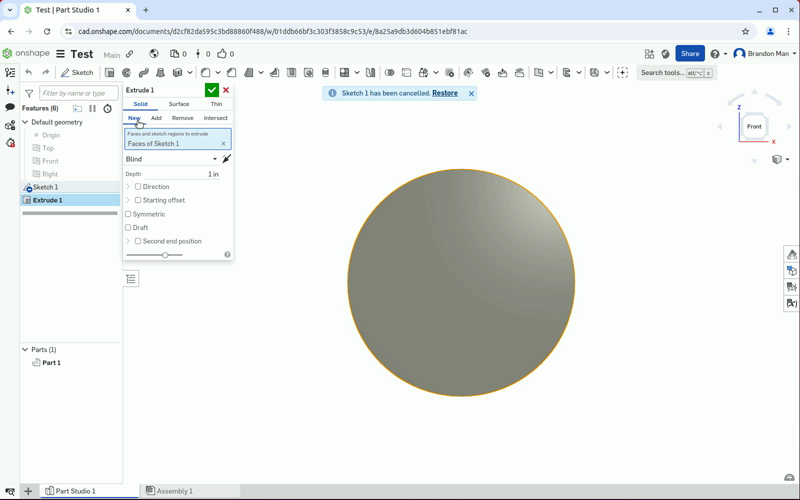
key(tab, 4)
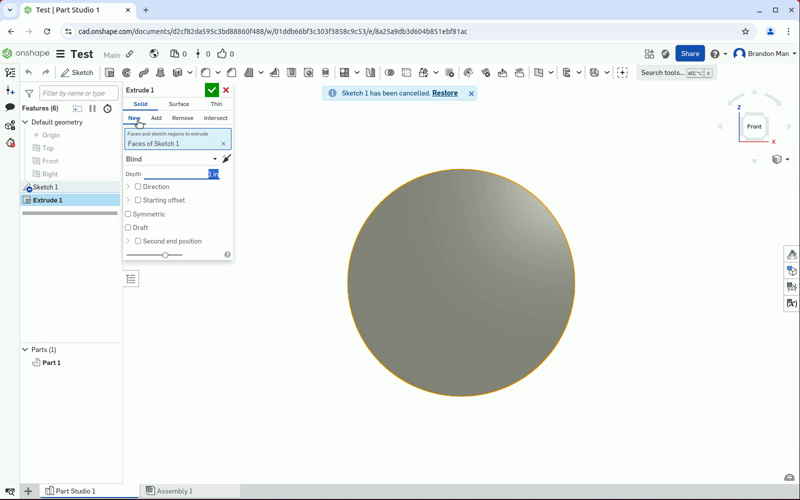
text(1.444)
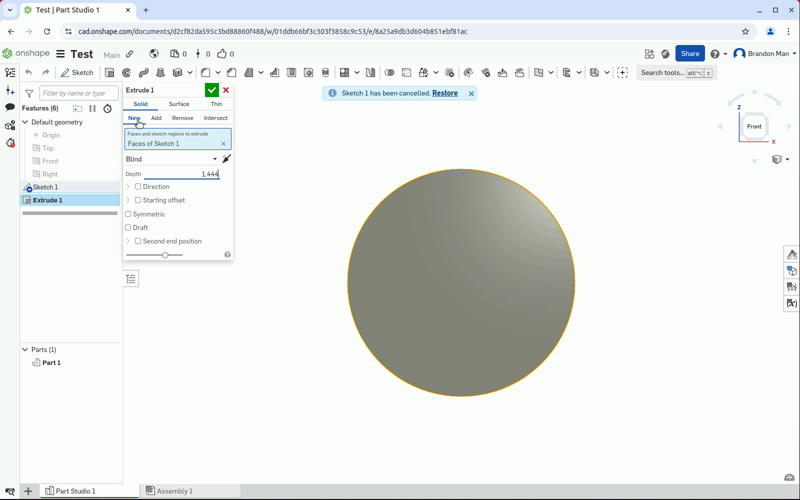
key(enter)
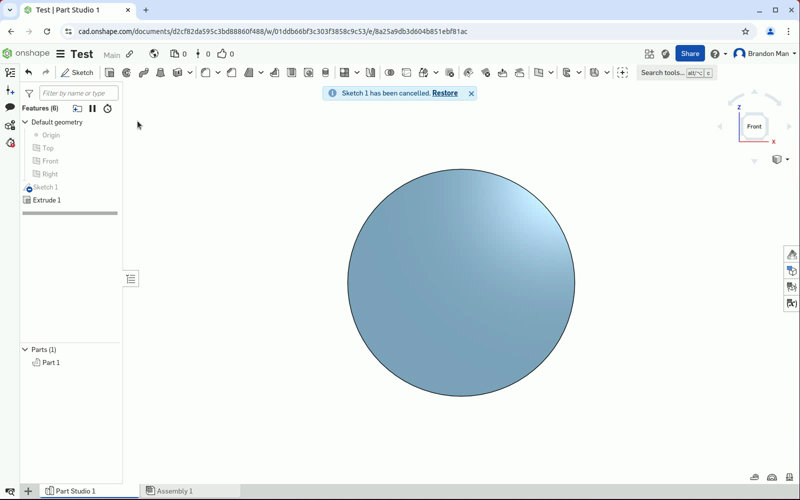
key(shift+h)
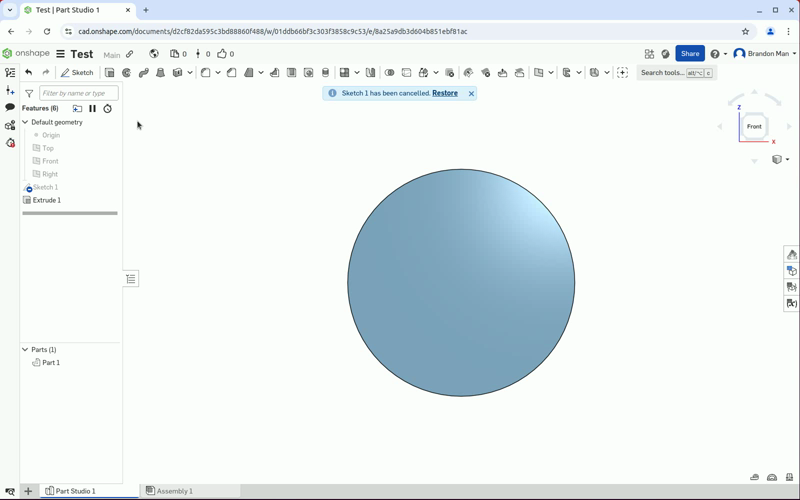
key(shift+h)
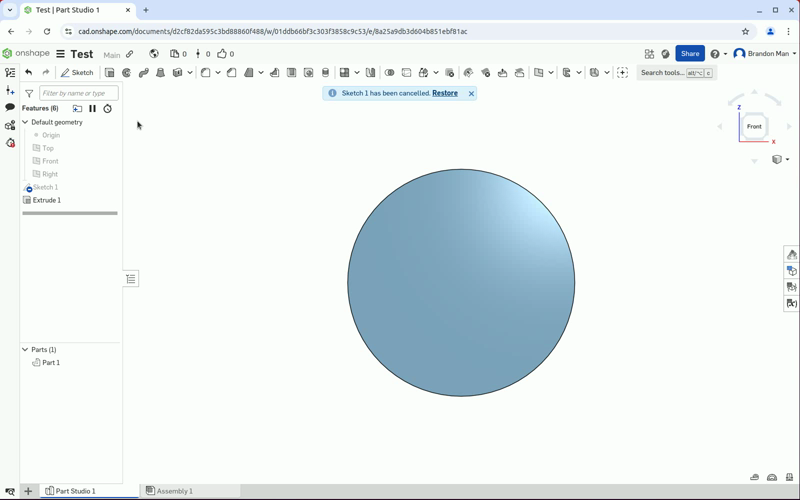
mouse_move(73, 189)
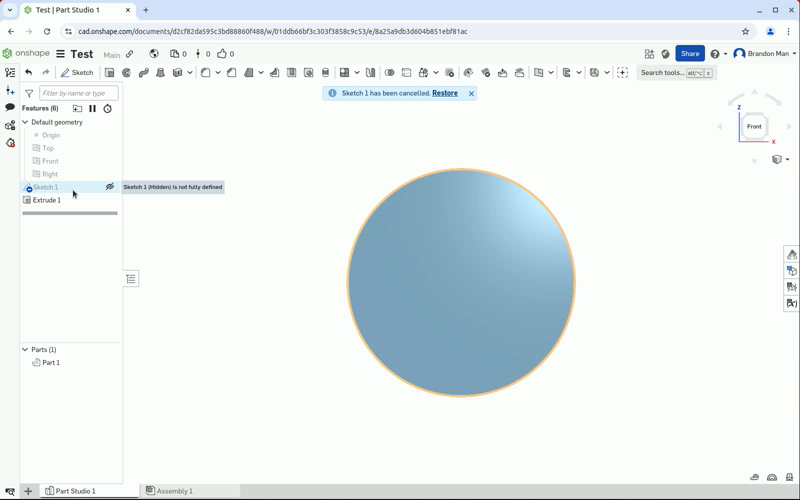
click(73, 189)
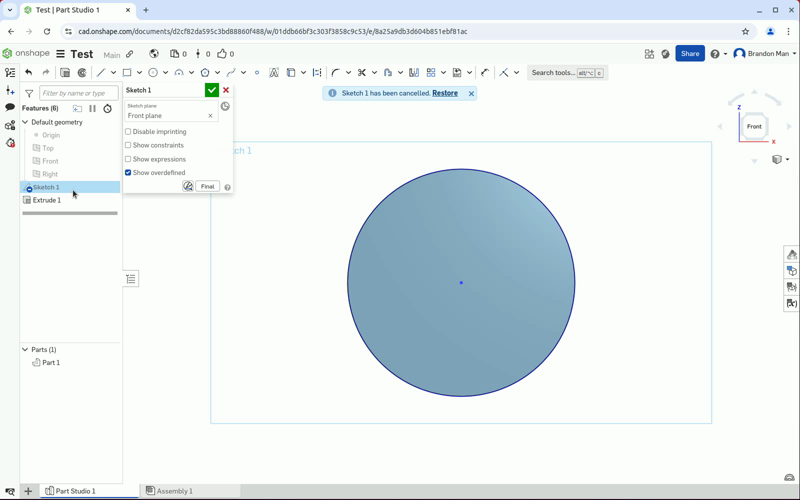
mouse_move(229, 92)
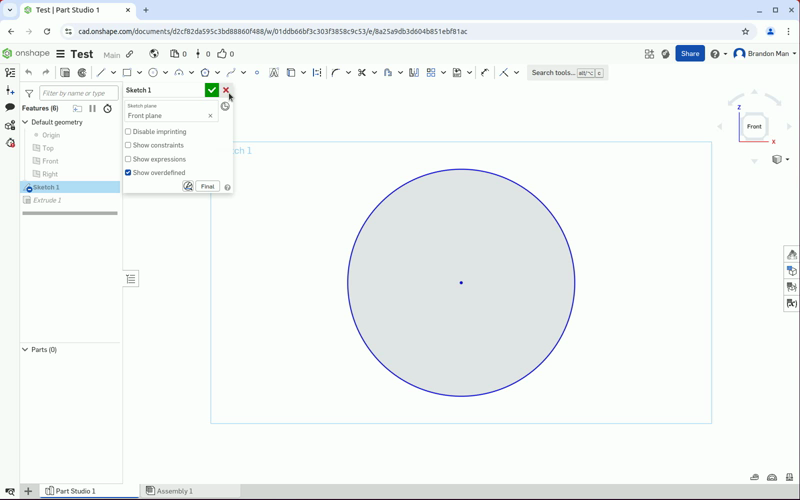
click(229, 92)
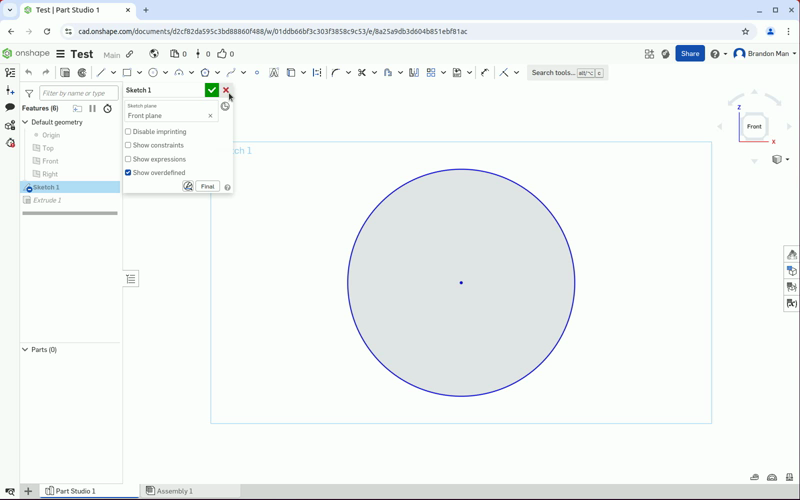
key(shift+s)
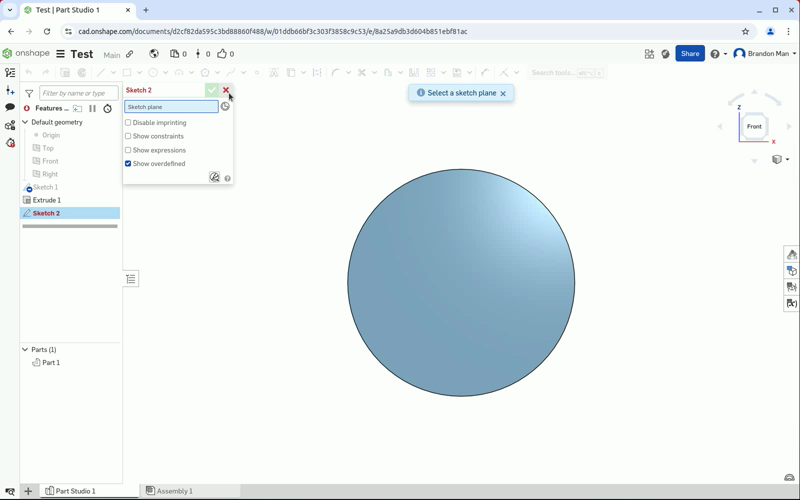
mouse_move(73, 163)
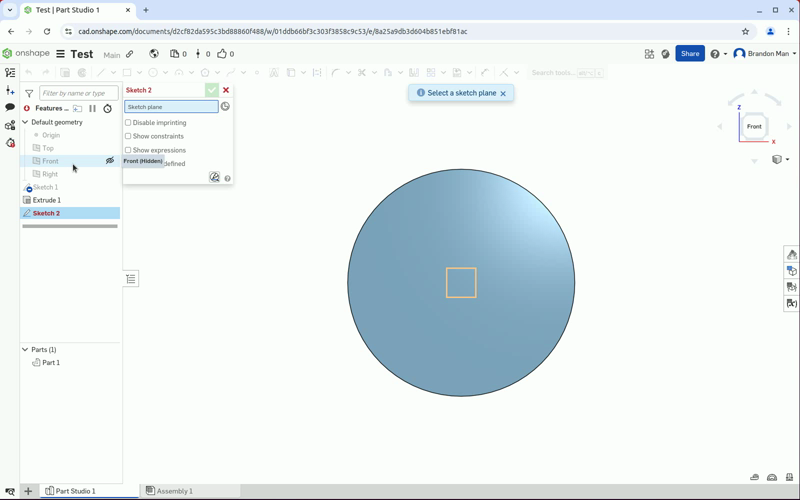
click(73, 163)
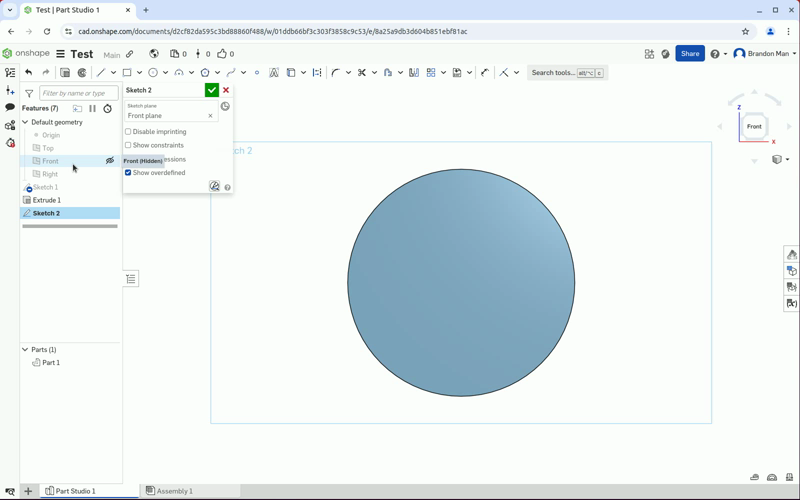
mouse_move(73, 352)
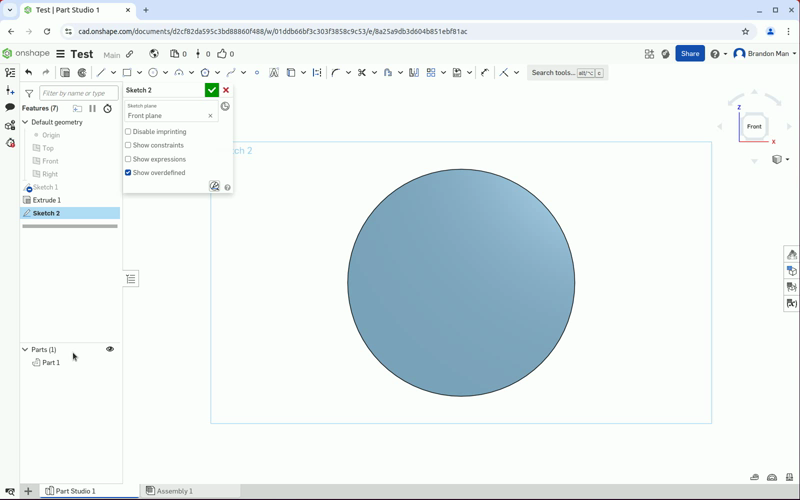
key(y)
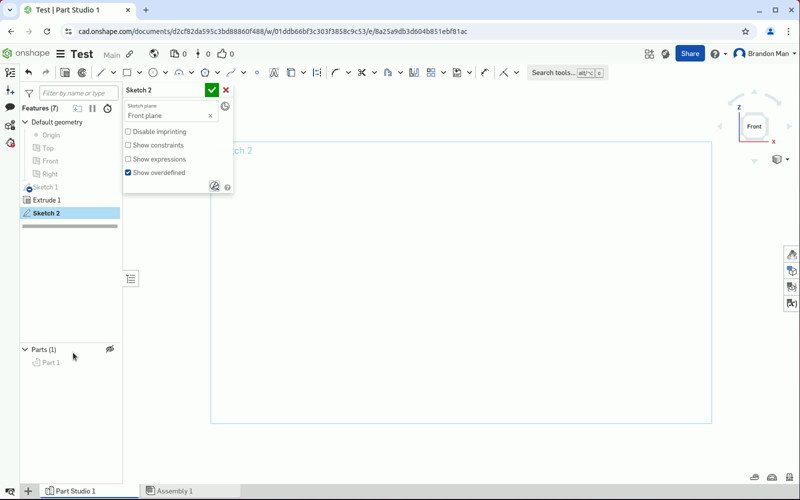
key(l)
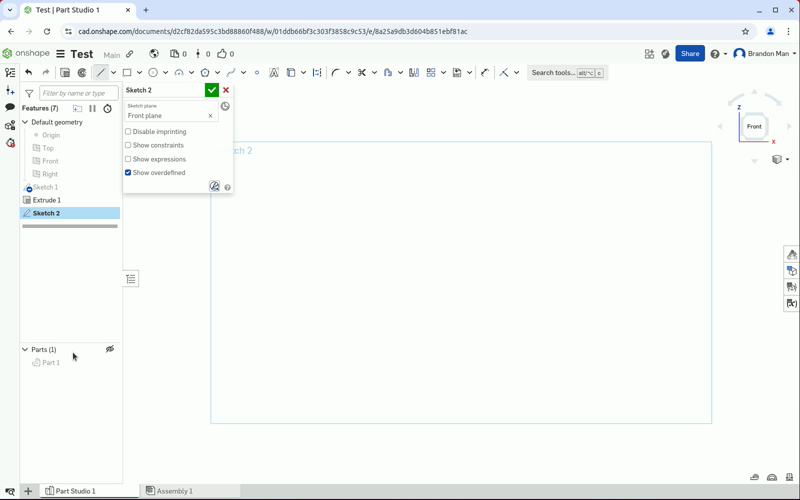
key_down(shift)
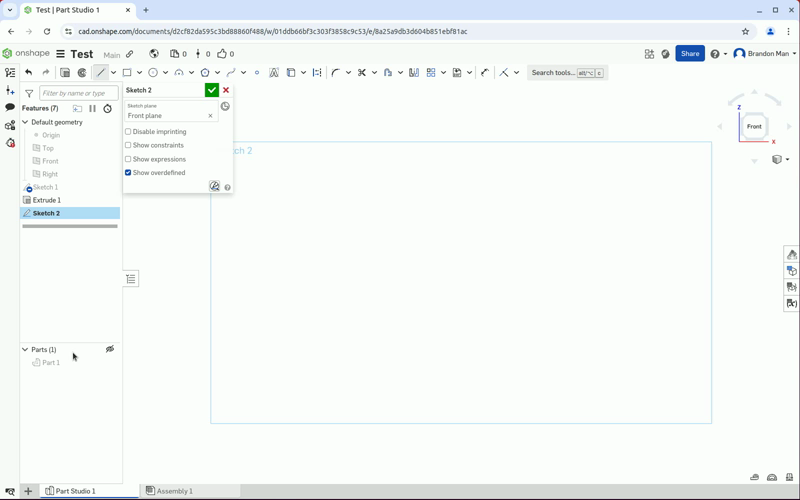
mouse_move(413, 334)
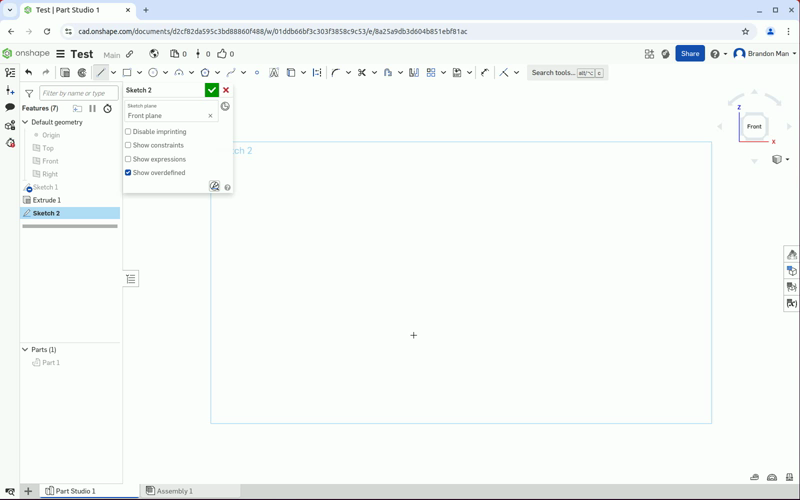
click(413, 334)
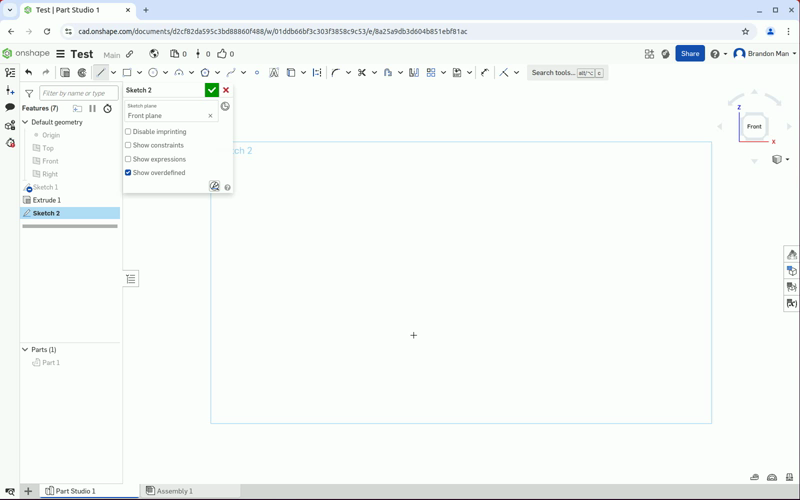
key_up(shift)
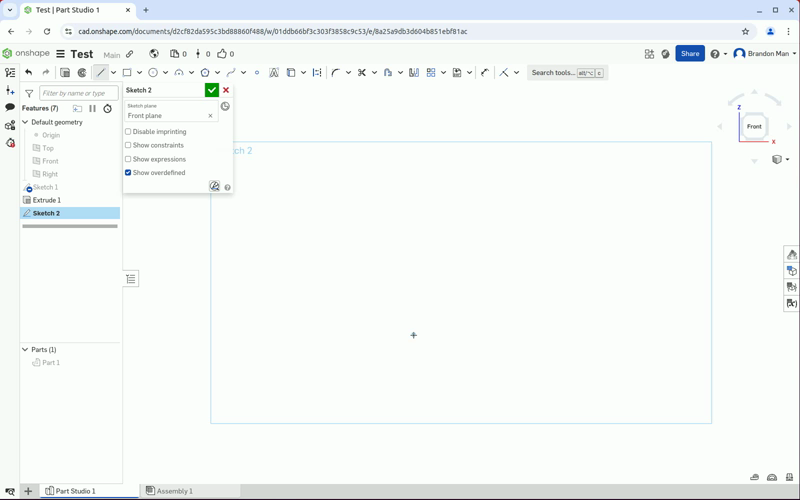
key_down(shift)
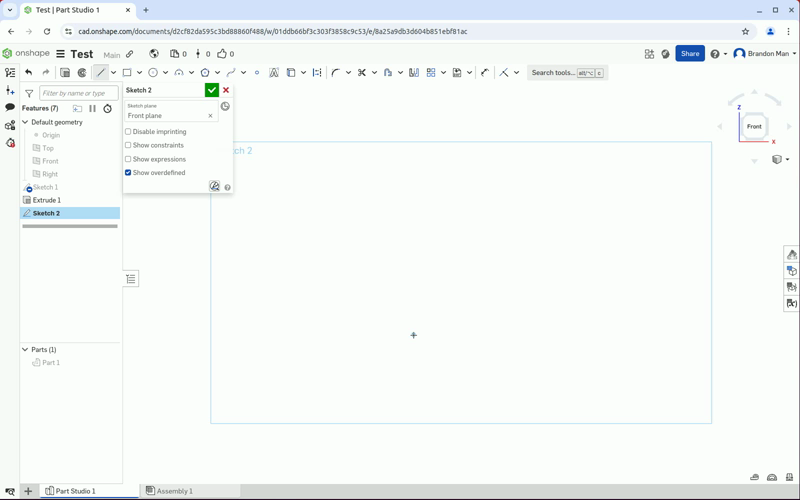
mouse_move(507, 334)
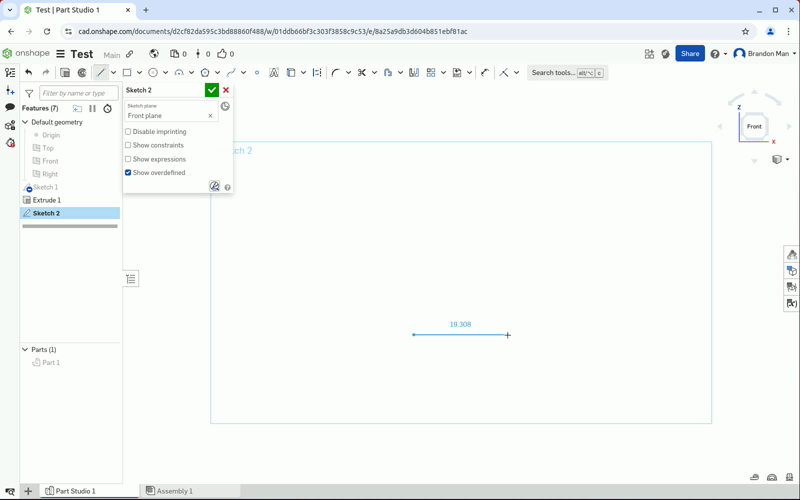
click(507, 334)
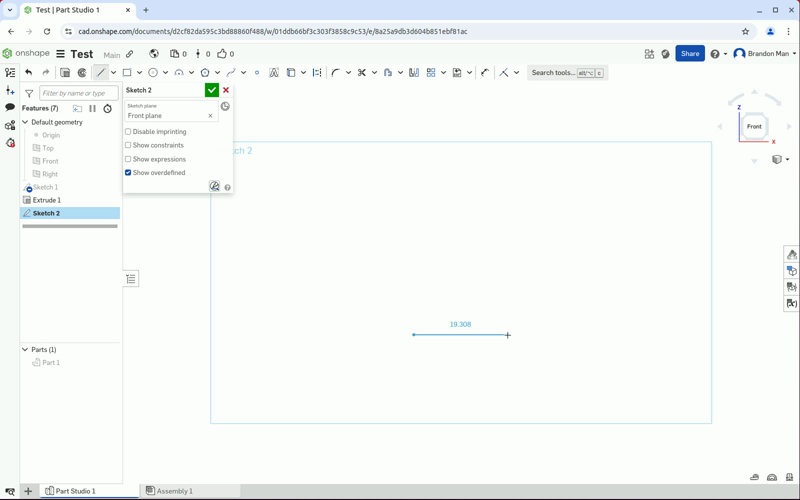
key_up(shift)
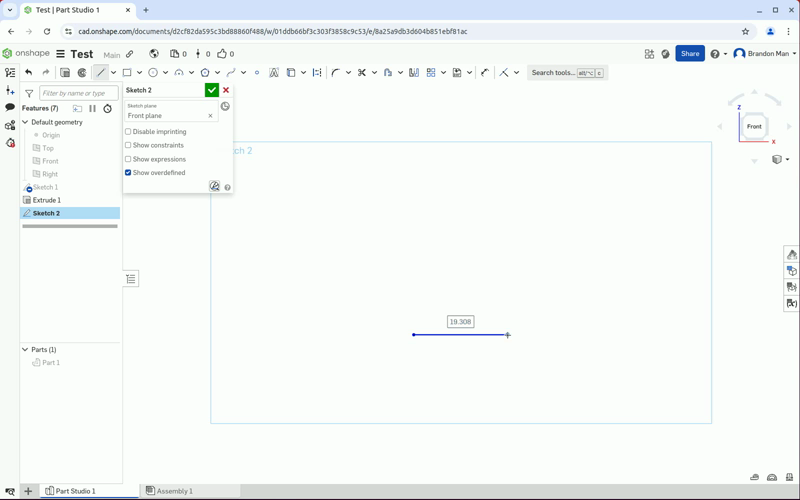
key_down(shift)
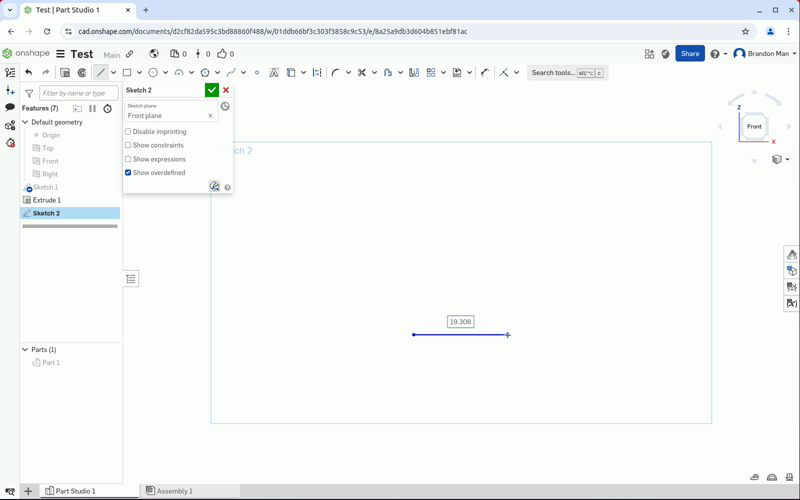
mouse_move(507, 240)
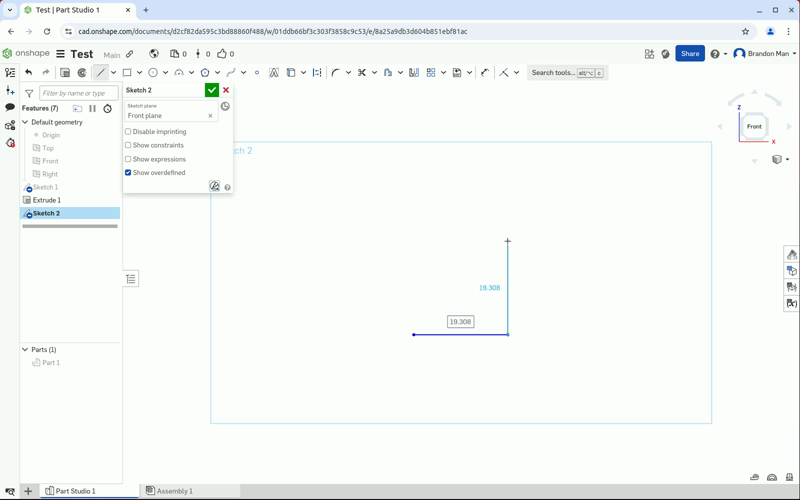
click(507, 240)
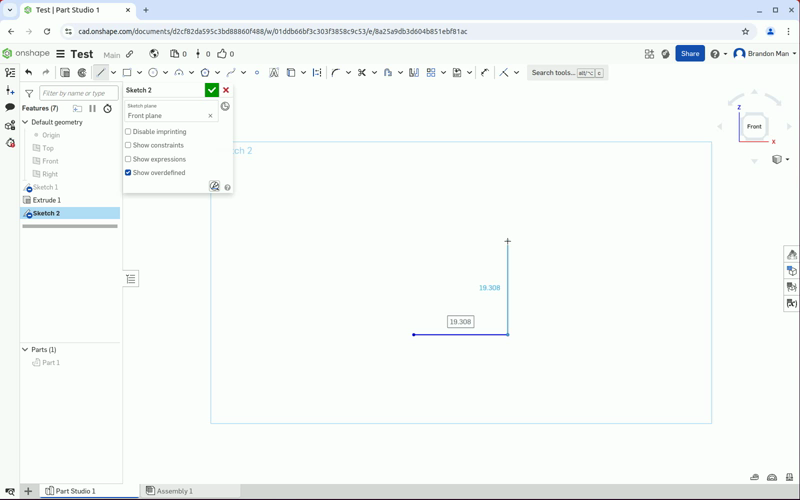
key_up(shift)
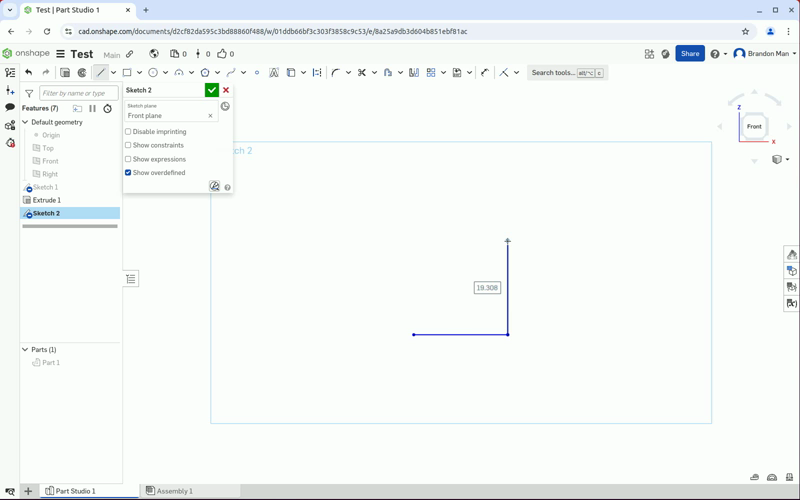
key_down(shift)
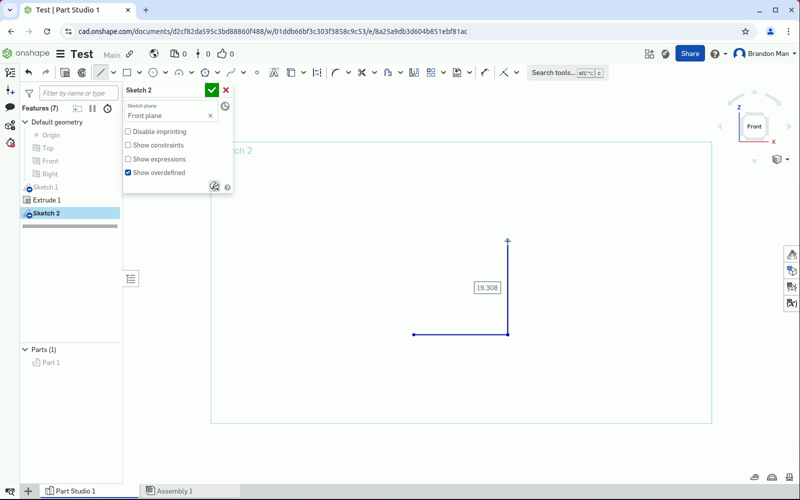
mouse_move(413, 240)
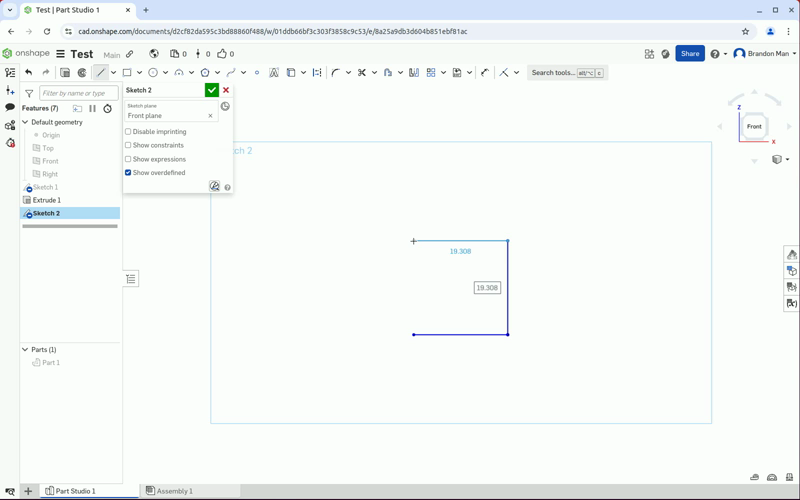
click(413, 240)
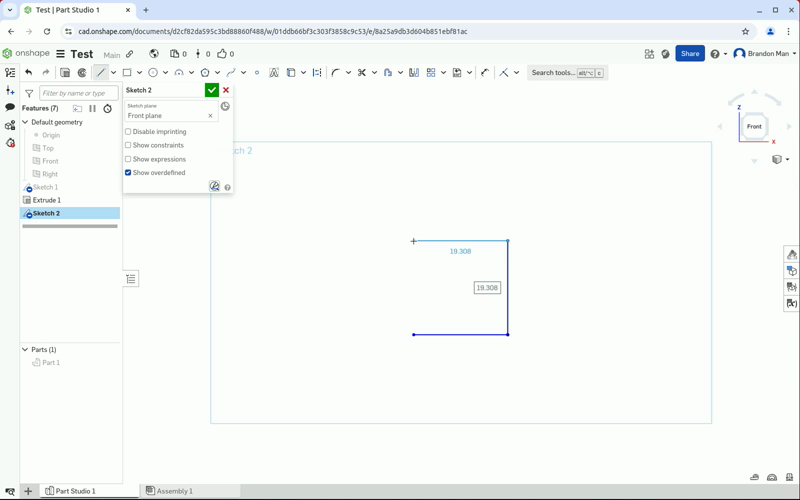
key_up(shift)
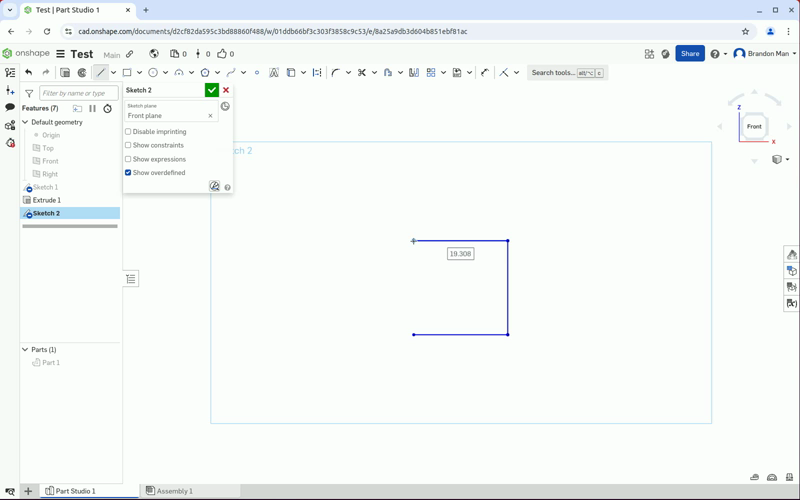
key_down(shift)
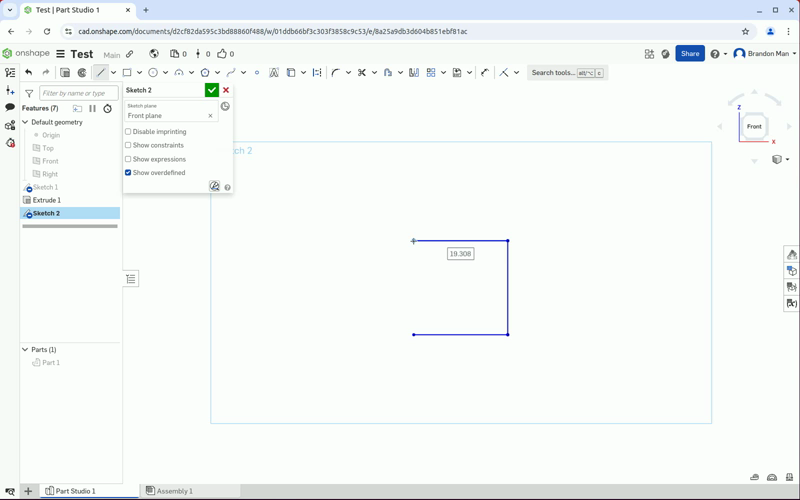
mouse_move(413, 334)
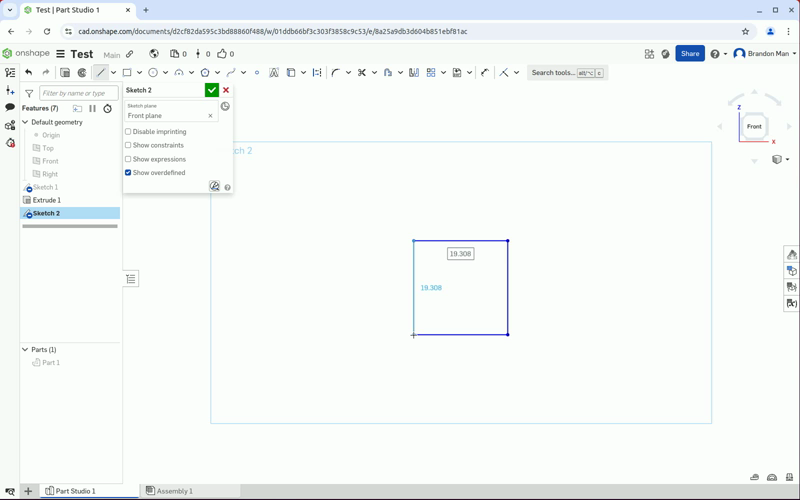
key_up(shift)
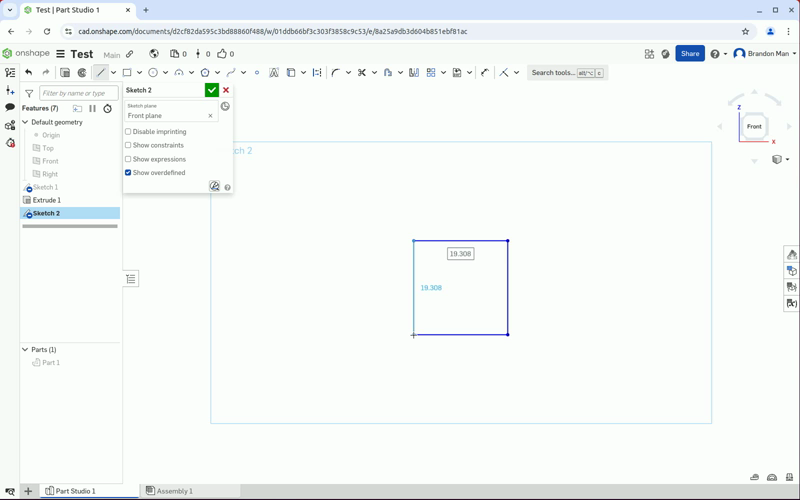
click(413, 334)
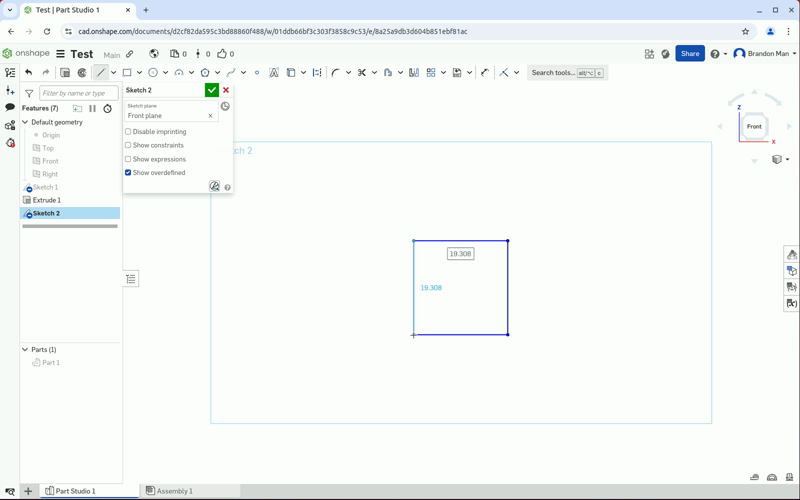
key(esc)
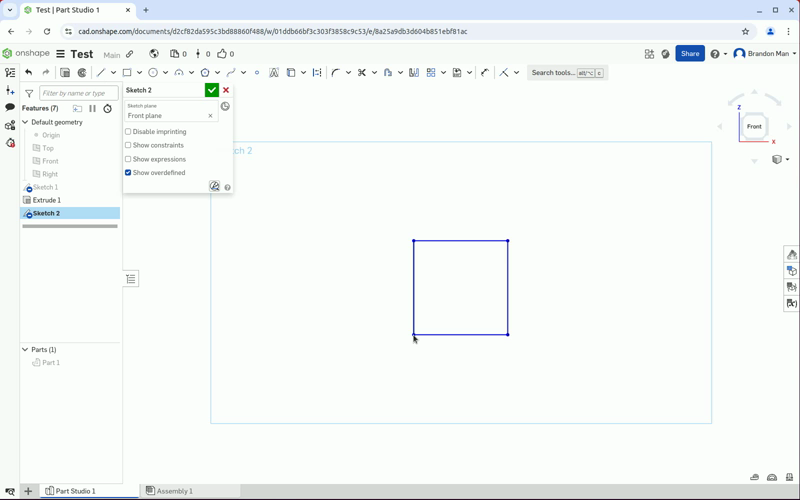
mouse_move(492, 324)
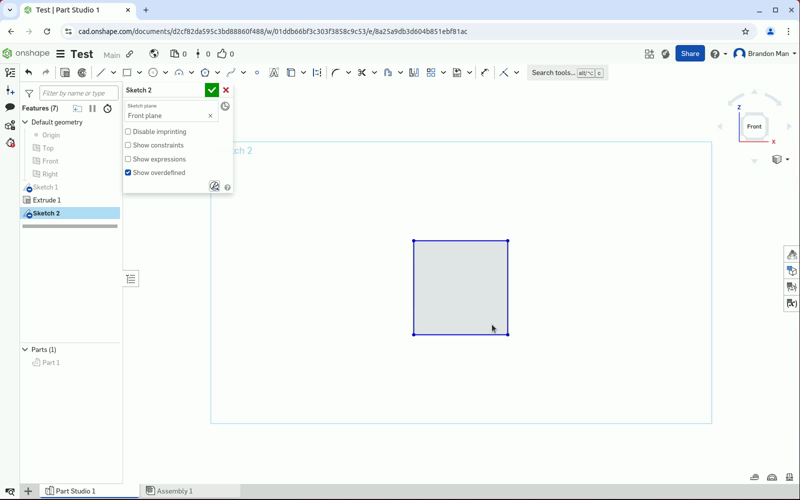
click(492, 324)
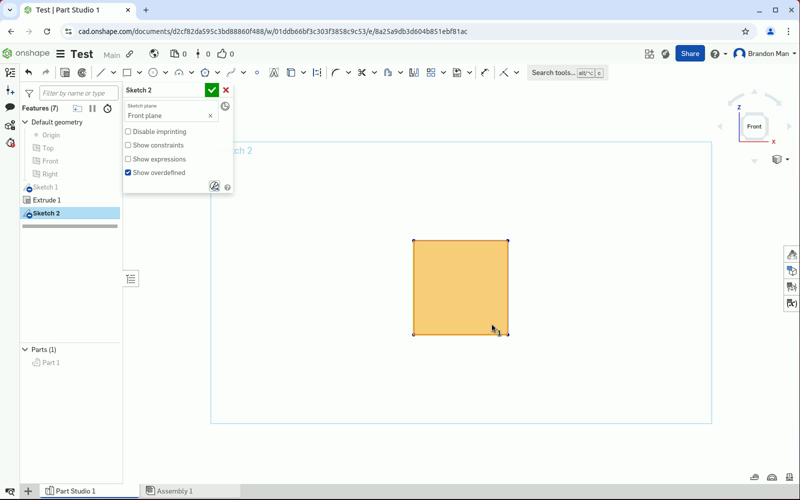
mouse_move(73, 352)
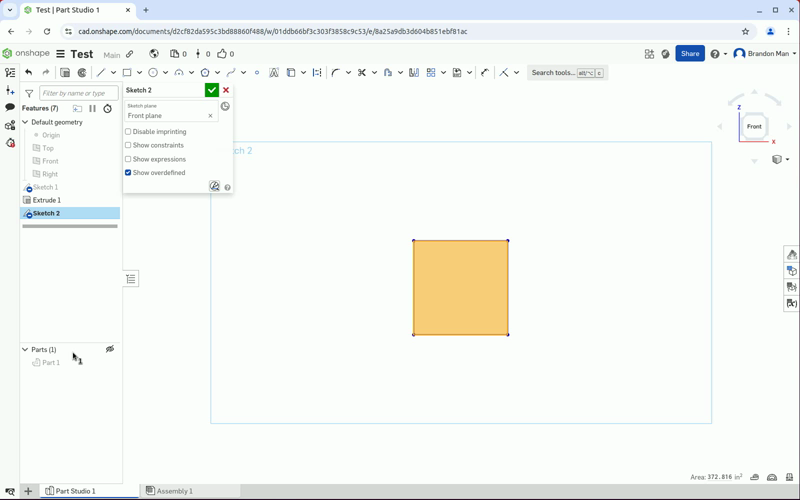
key(shift+y)
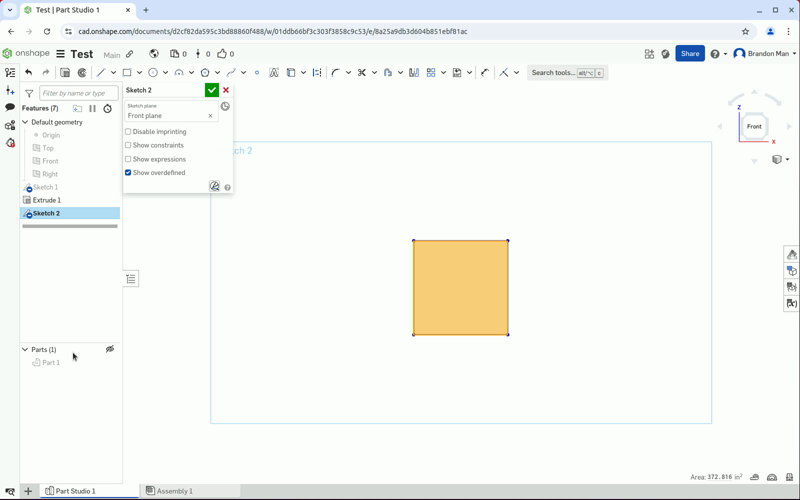
key(shift+e)
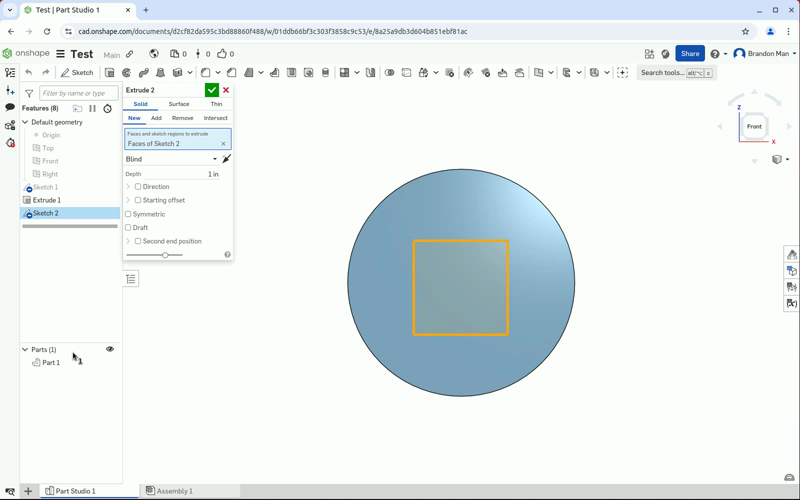
mouse_move(143, 106)
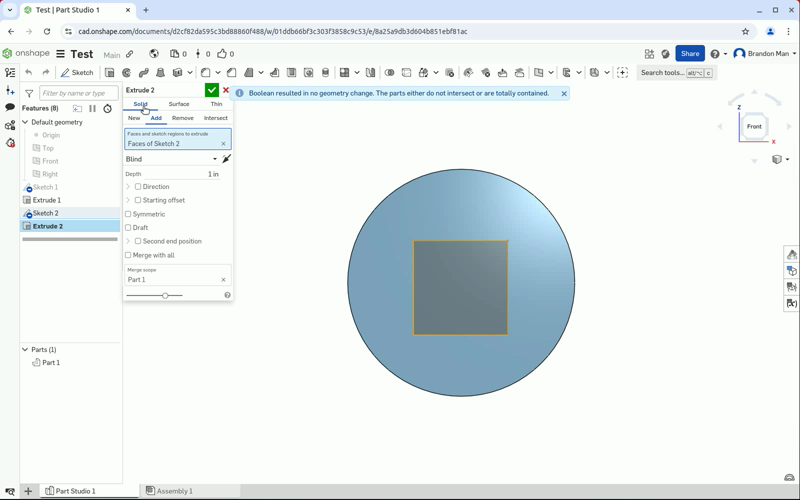
click(143, 106)
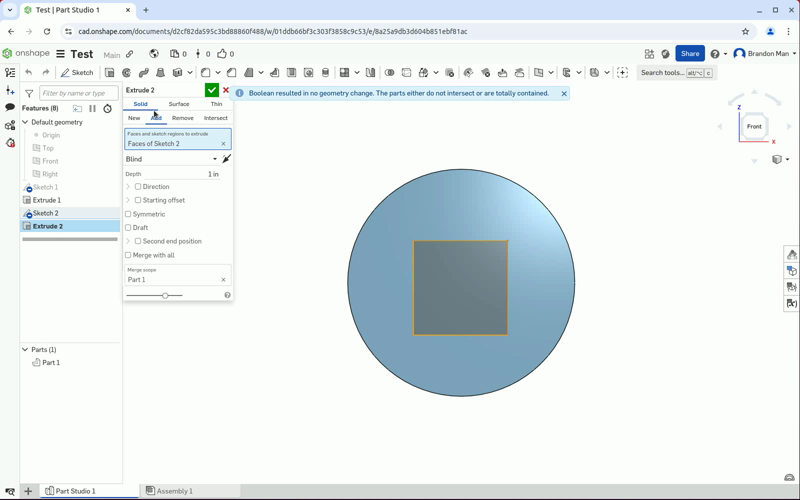
mouse_move(186, 120)
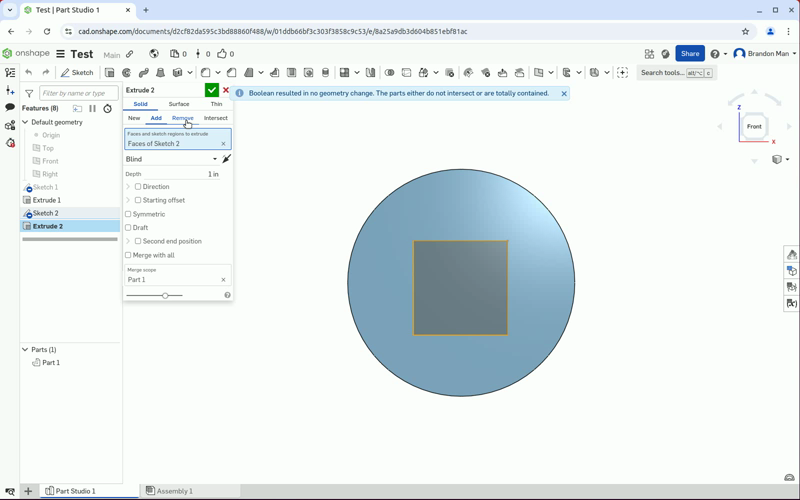
click(186, 120)
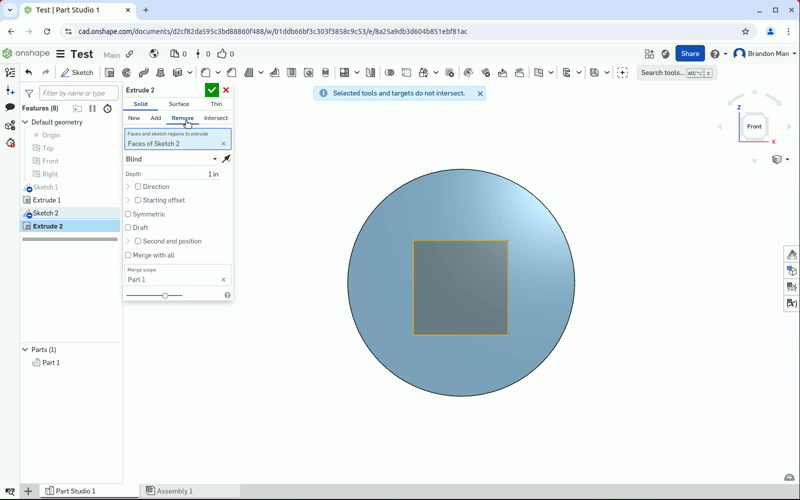
key(tab, 4)
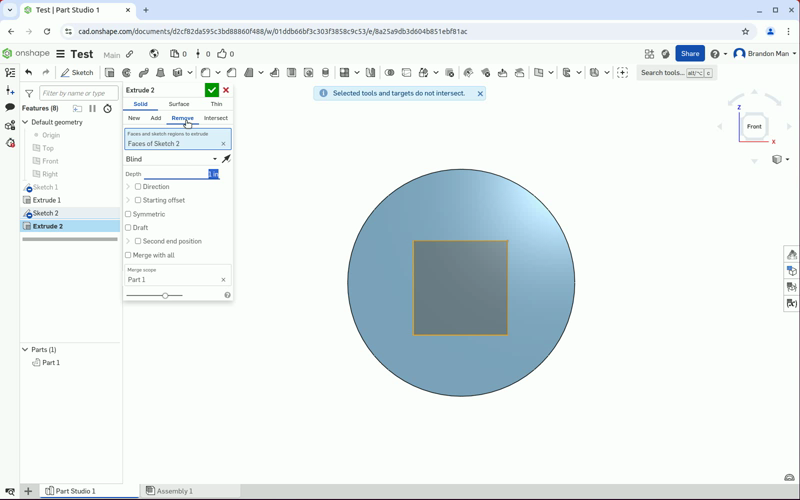
text(-2.648)
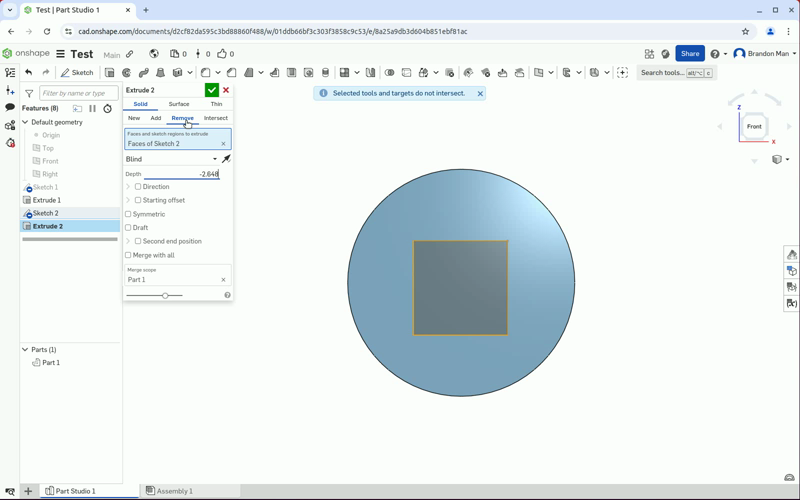
key(tab, 6)
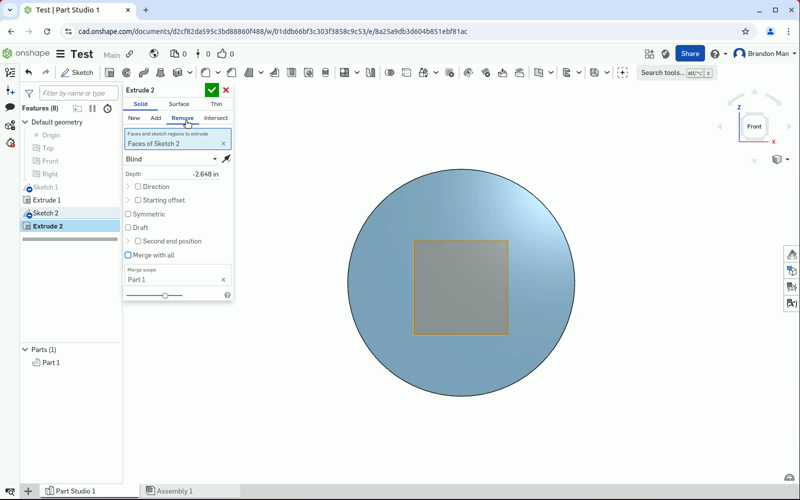
key(space)
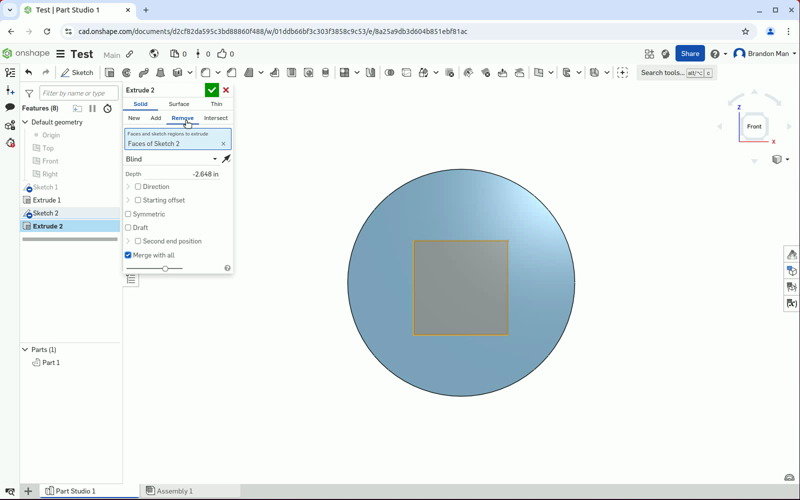
key(enter)
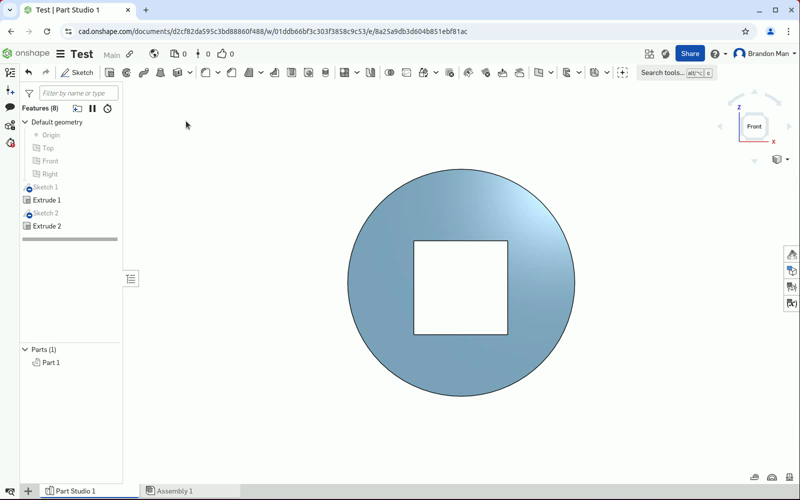
key(shift+h)
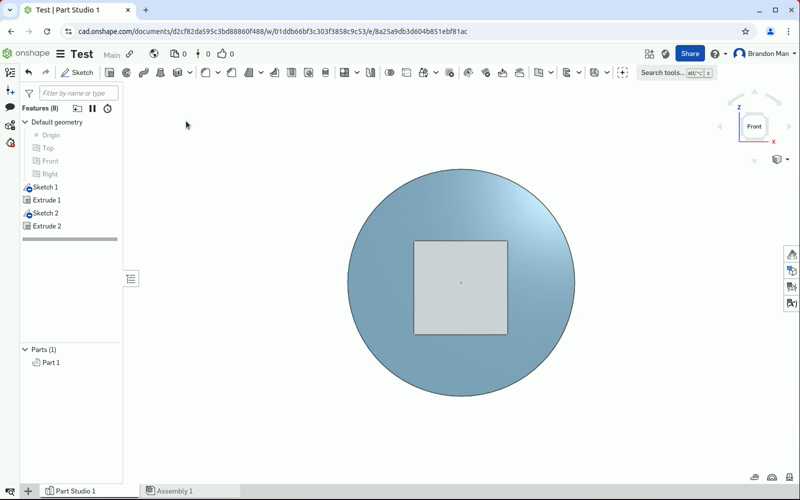
key(shift+h)
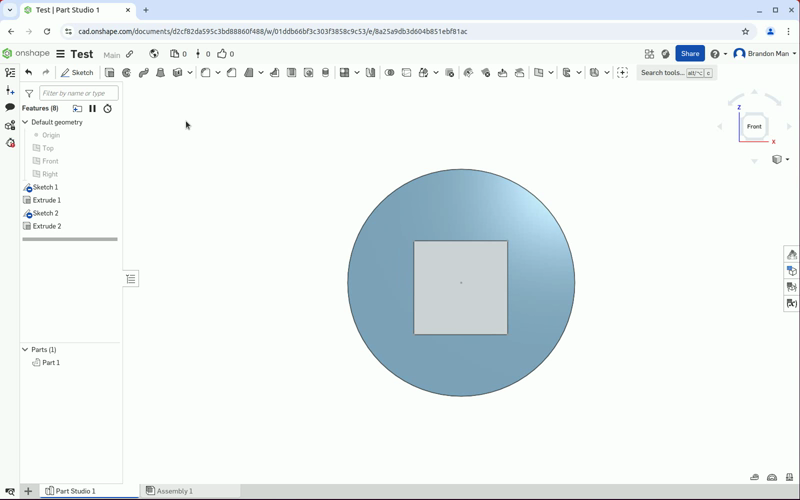
key(shift+7)
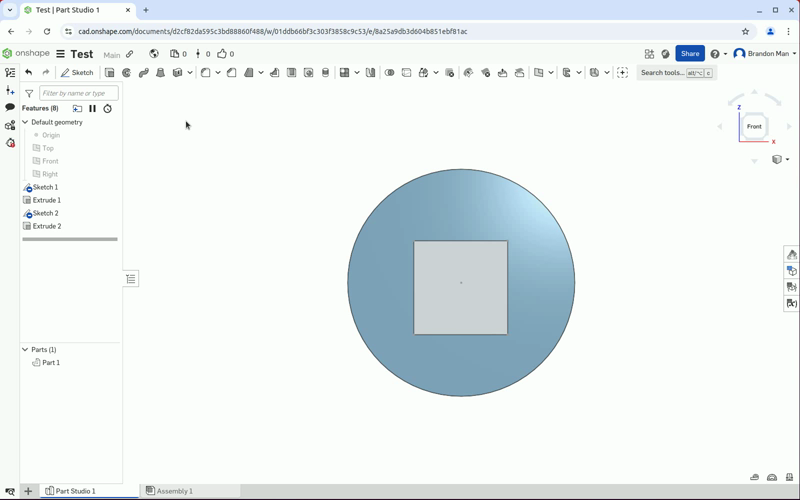
key(left, 2)
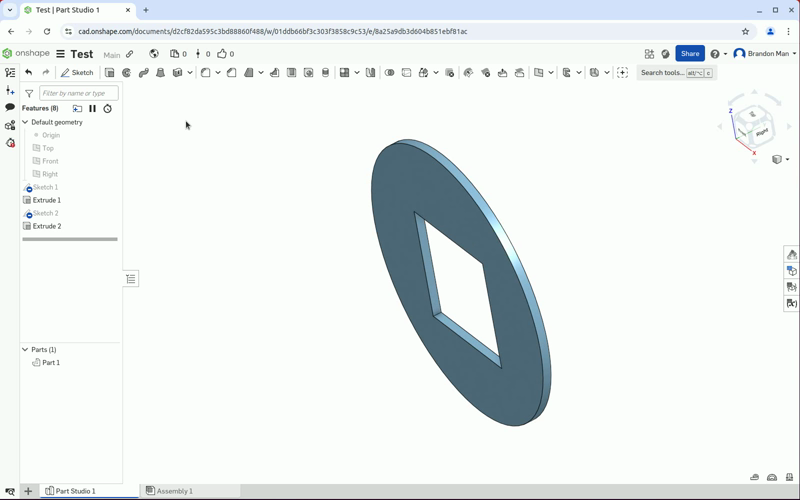
key(down, 2)
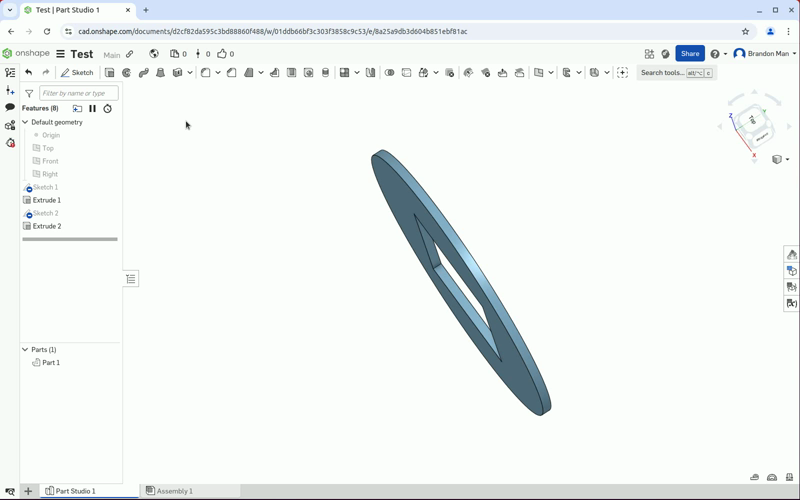
key(up, 2)
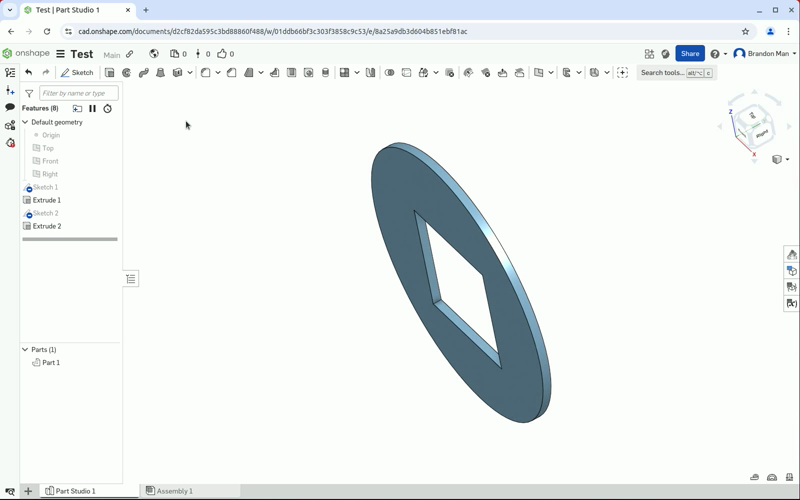
key(right, 2)
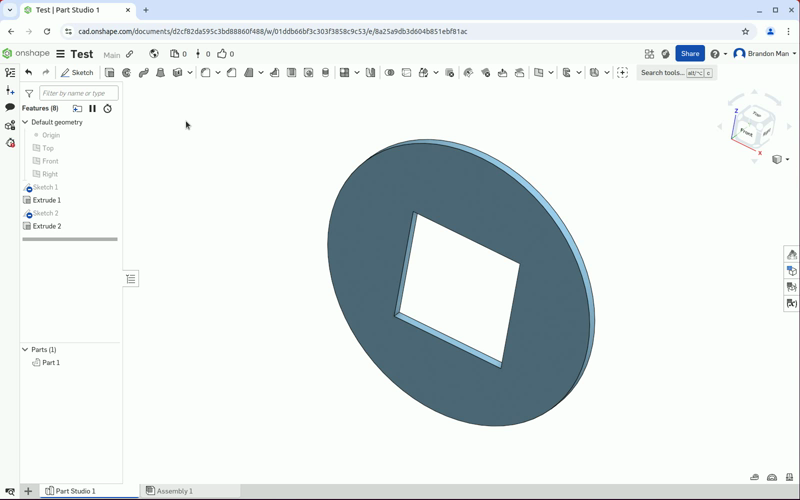
mouse_move(73, 189)
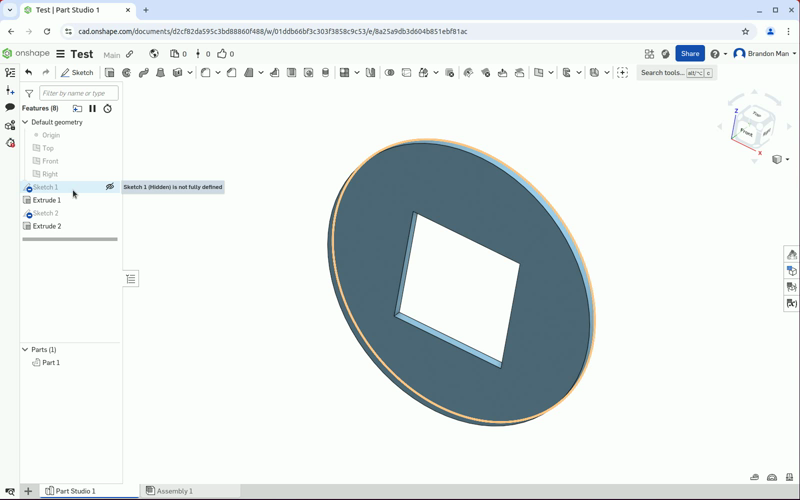
click(73, 189)